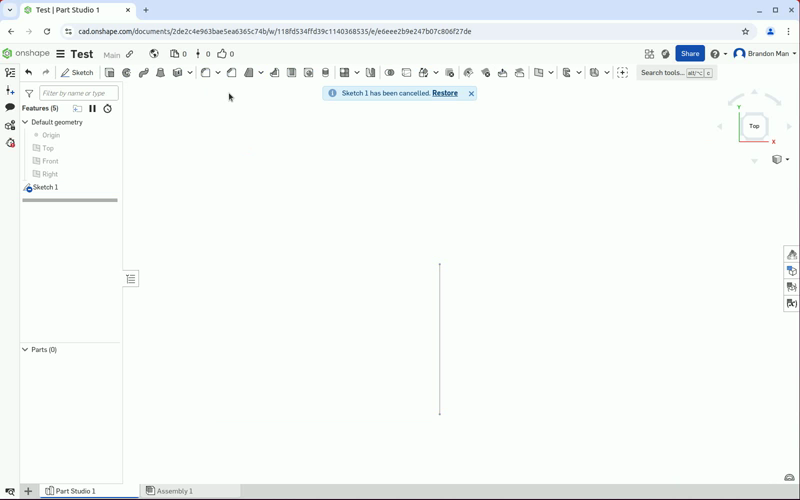
key(shift+h)
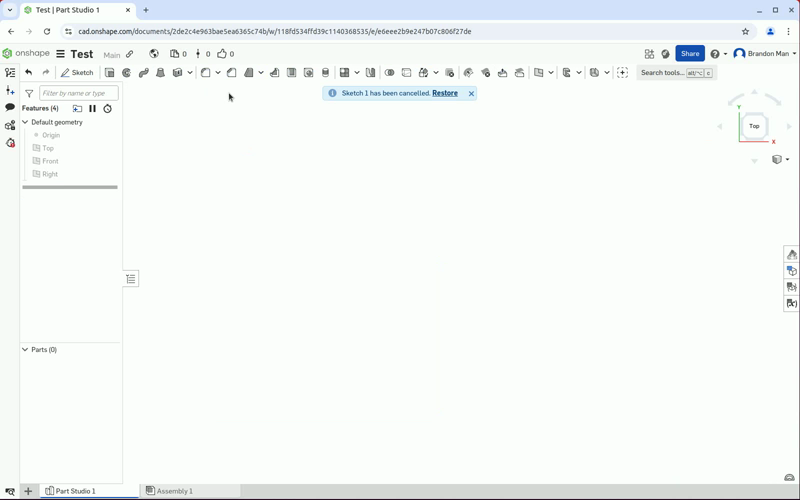
key(shift+s)
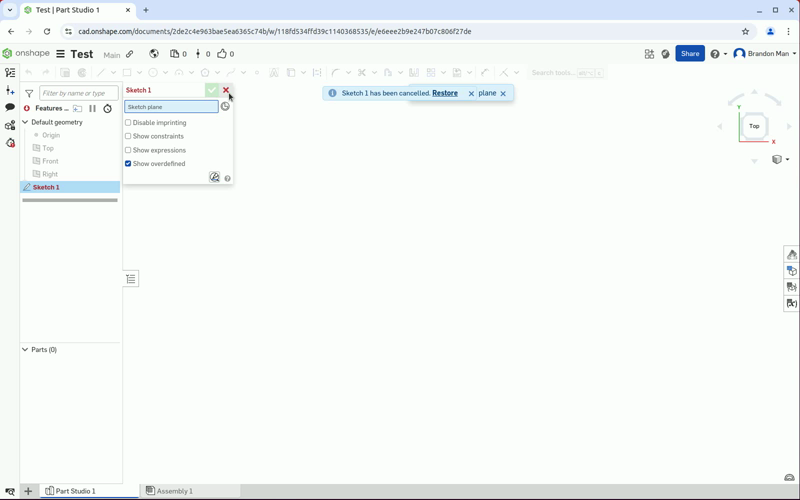
mouse_move(73, 150)
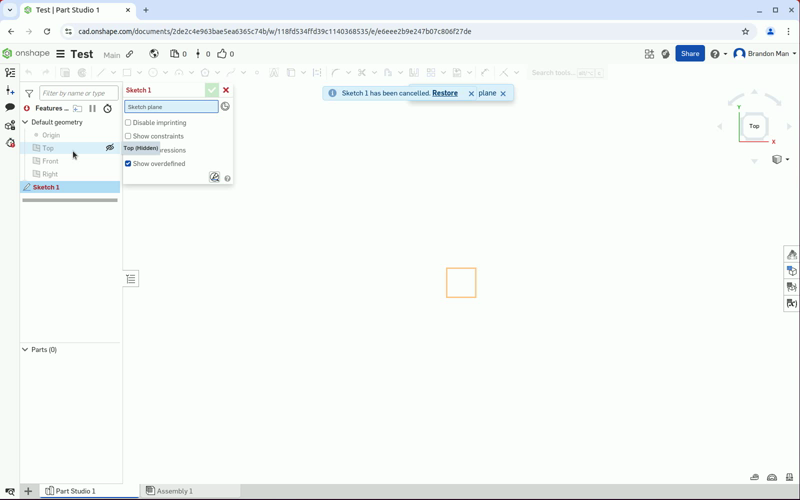
click(73, 150)
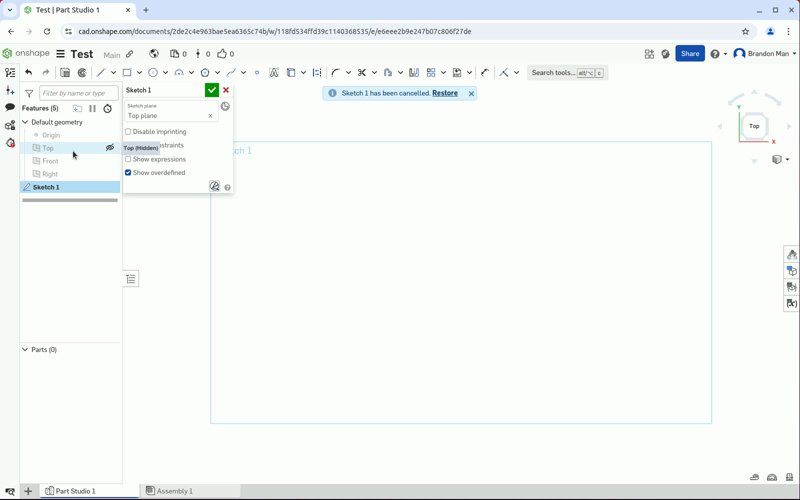
mouse_move(73, 352)
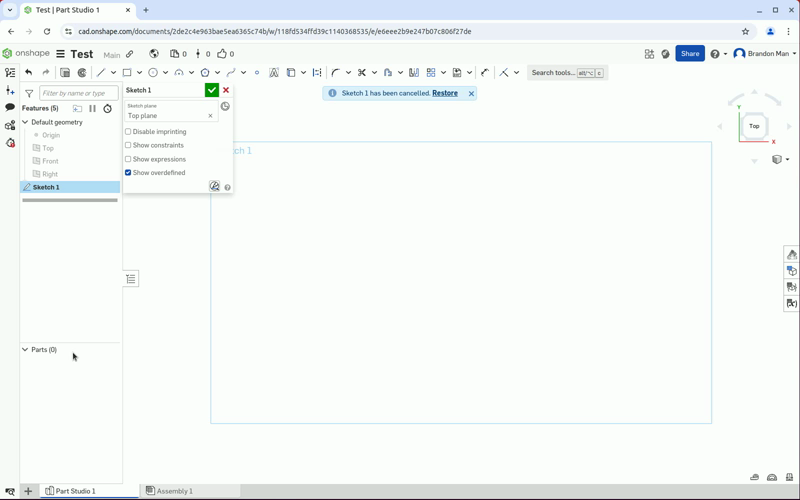
key(y)
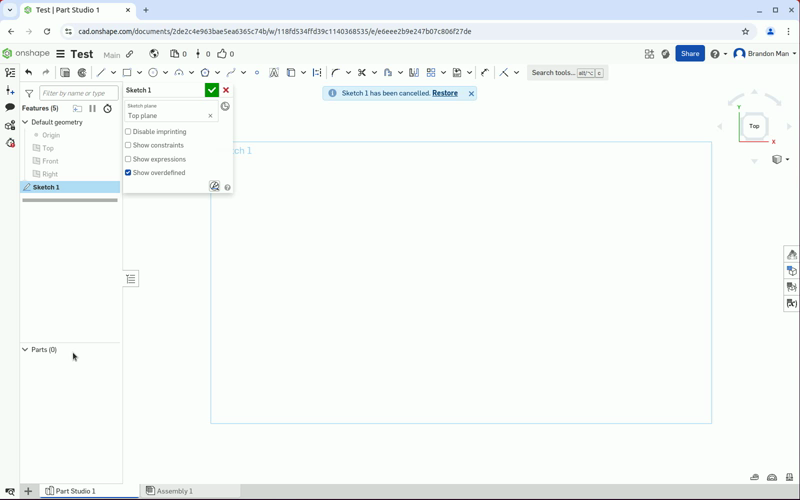
key(c)
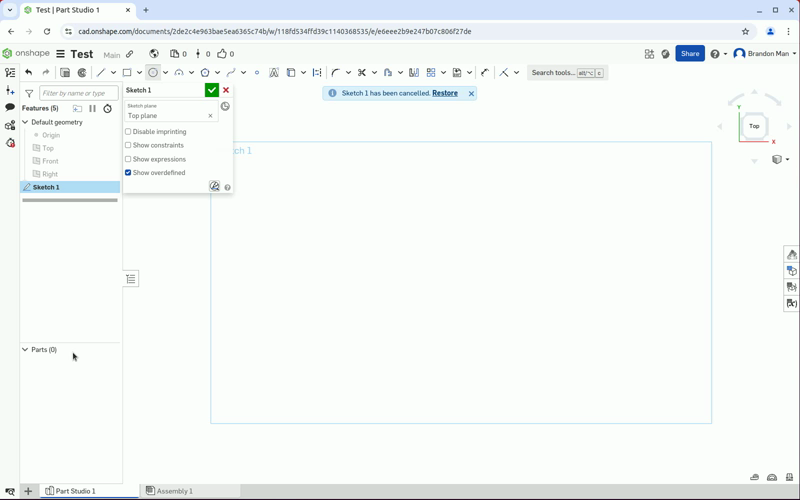
key_down(shift)
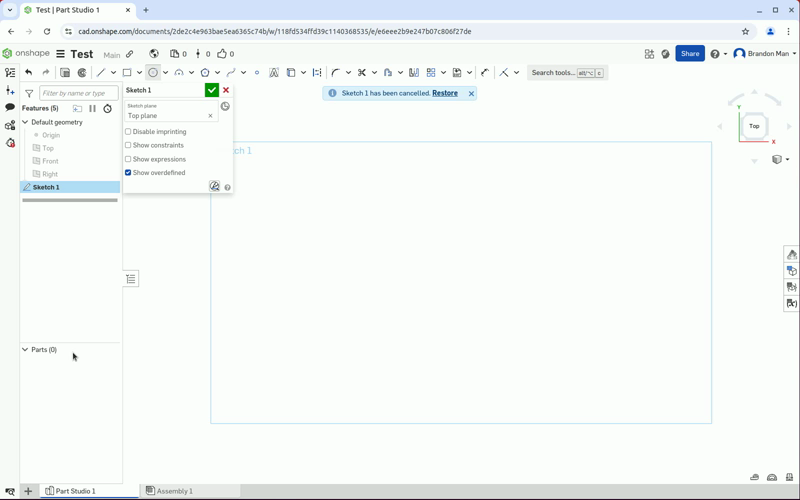
mouse_move(461, 282)
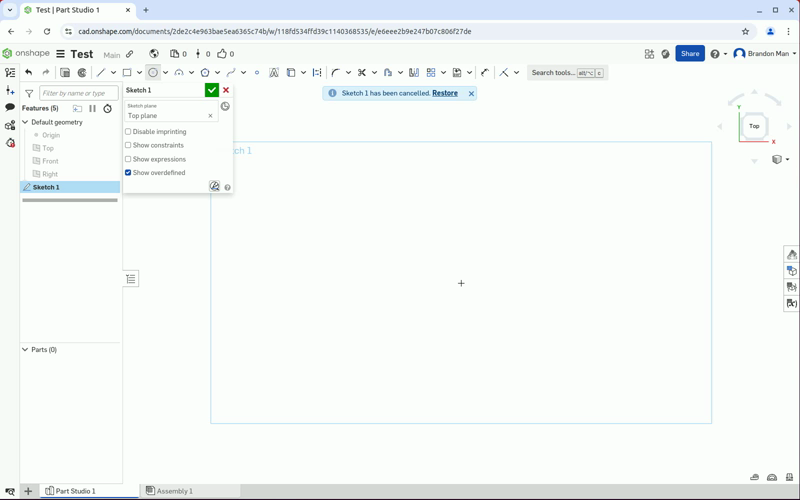
click(461, 282)
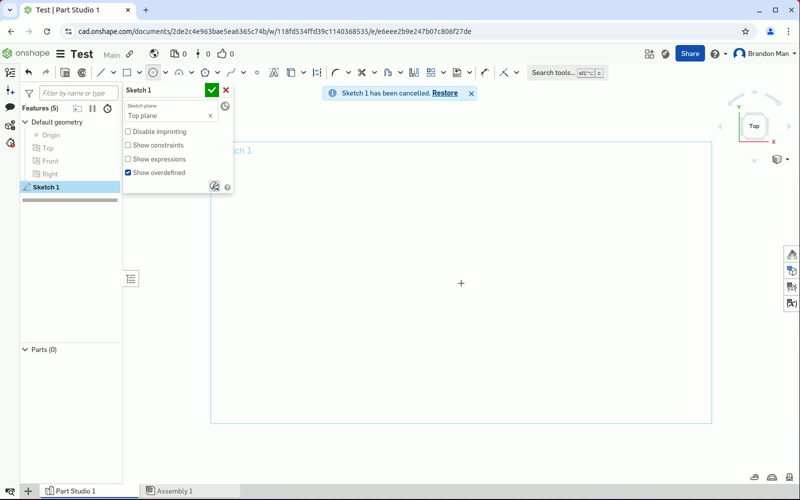
key_up(shift)
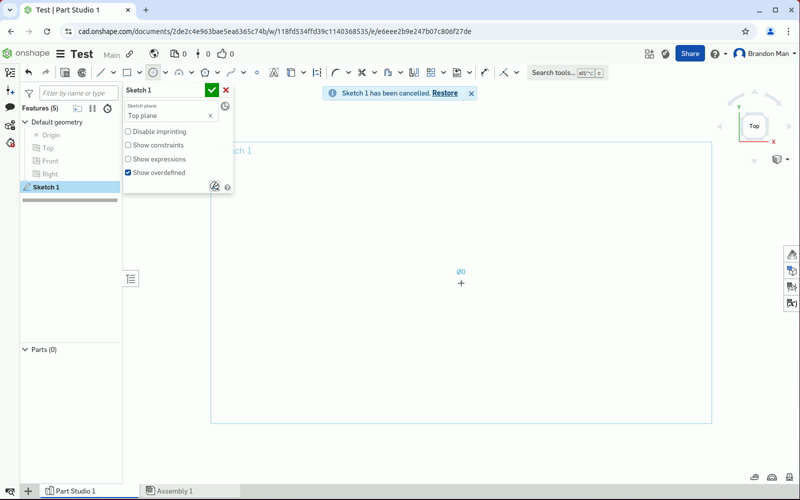
mouse_move(463, 282)
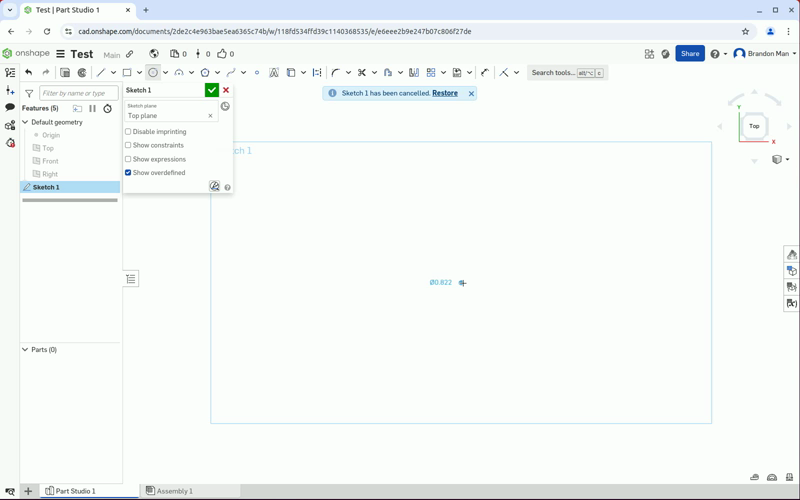
scroll(6)
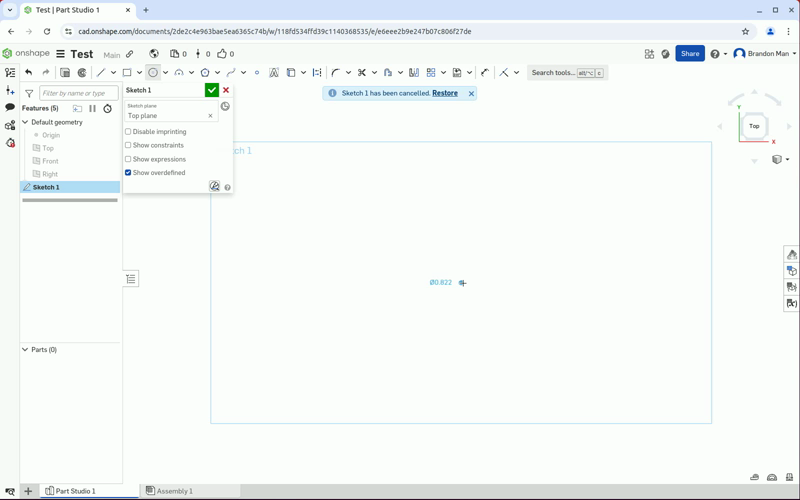
scroll(6)
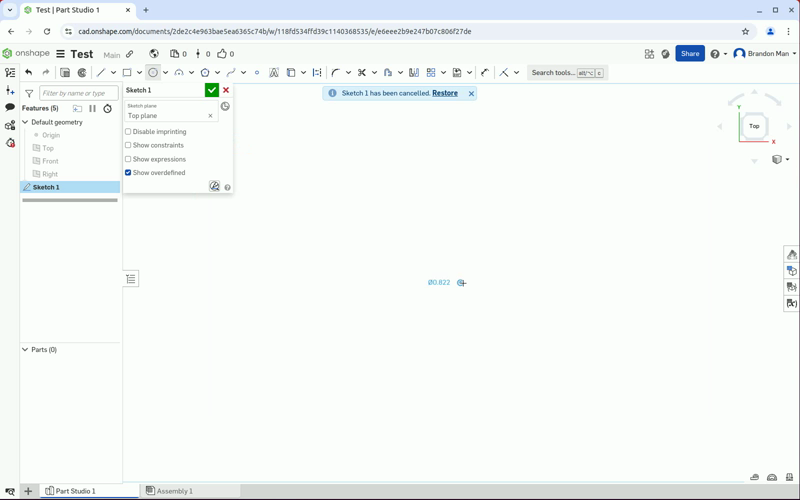
scroll(6)
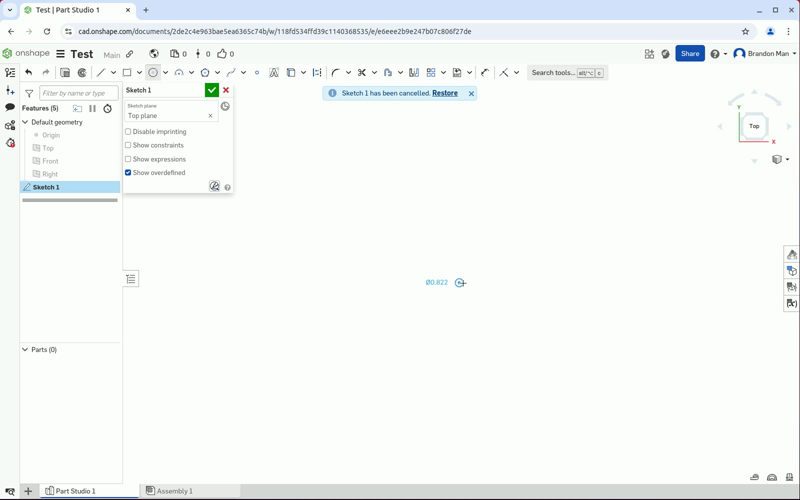
scroll(6)
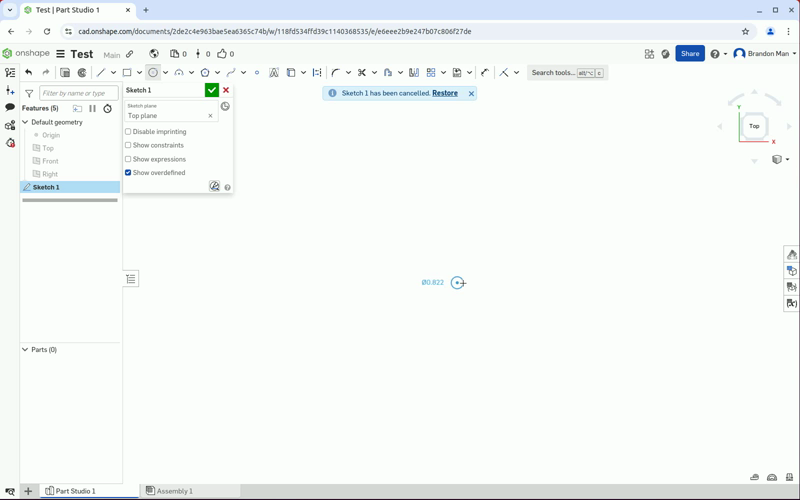
scroll(6)
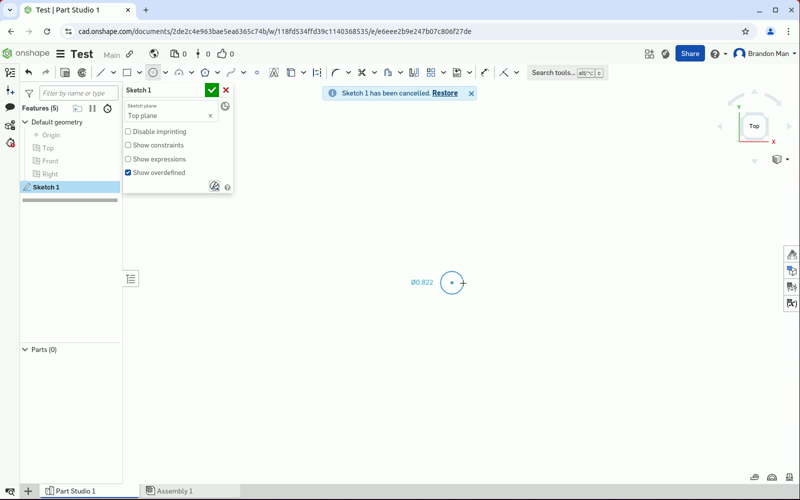
scroll(6)
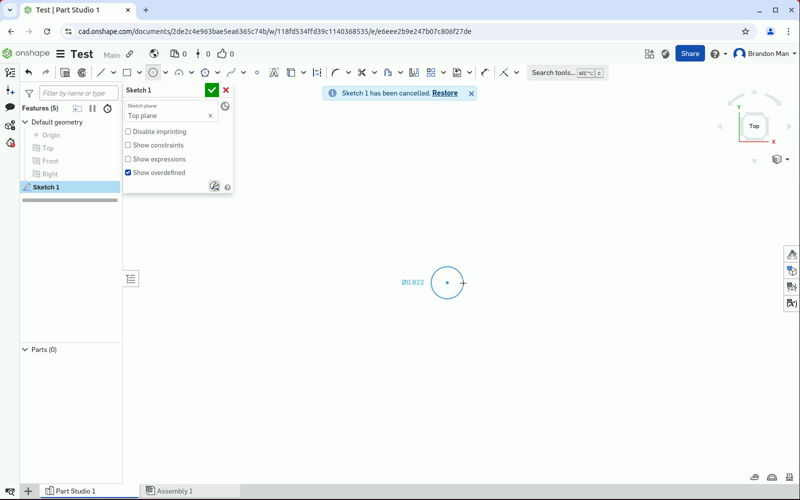
scroll(6)
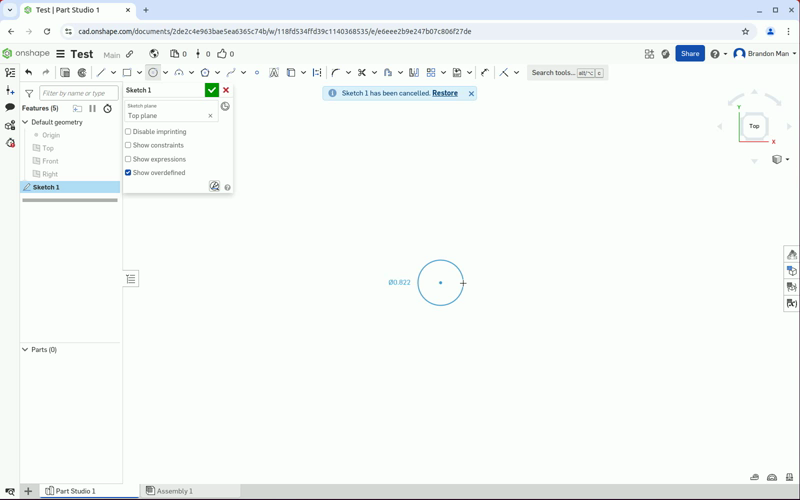
click(463, 282)
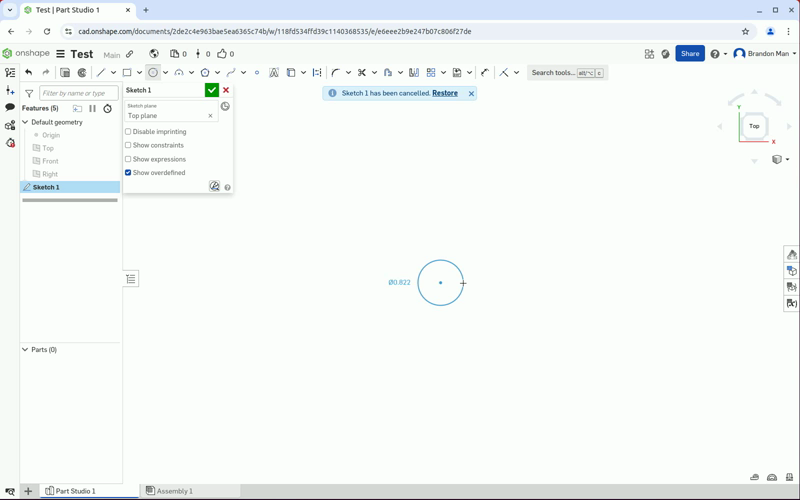
scroll(-6)
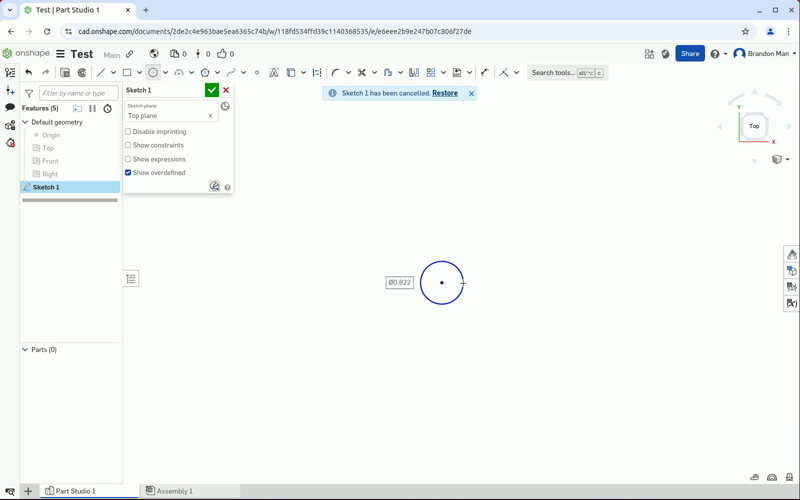
scroll(-6)
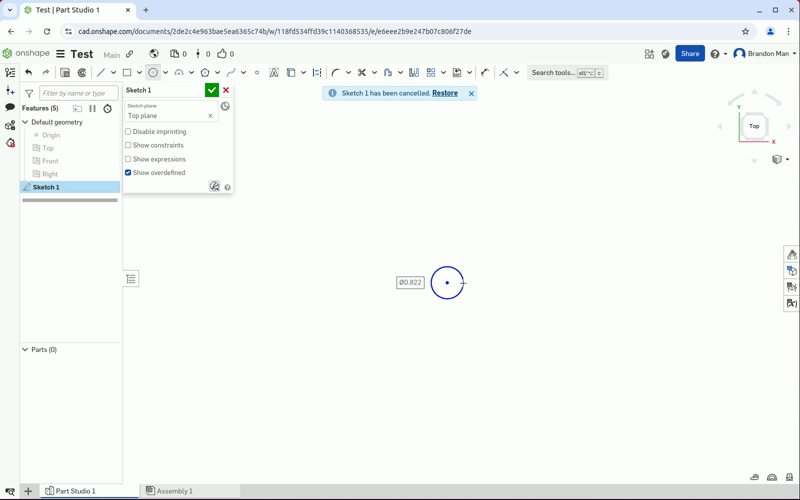
scroll(-6)
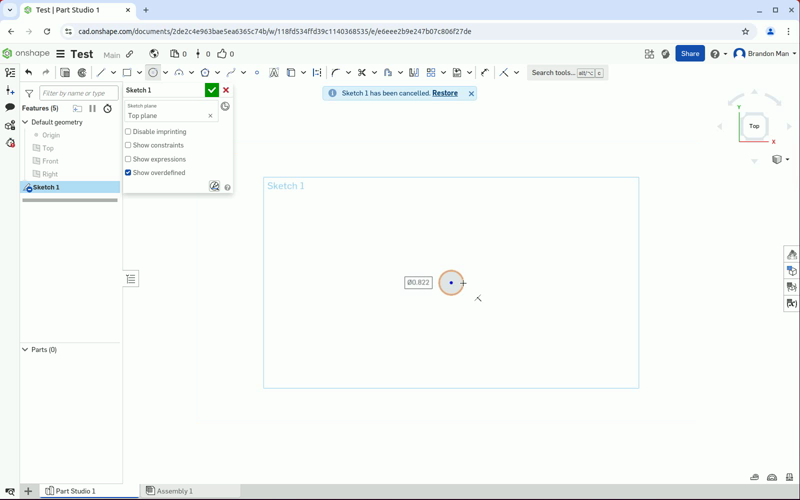
scroll(-6)
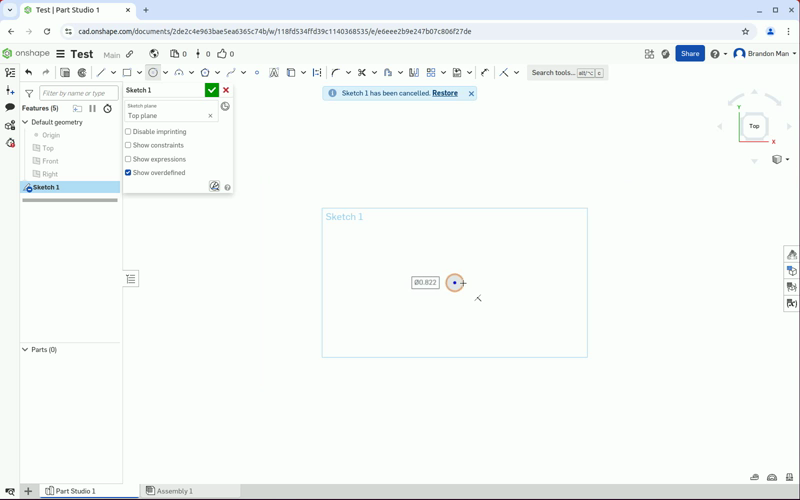
scroll(-6)
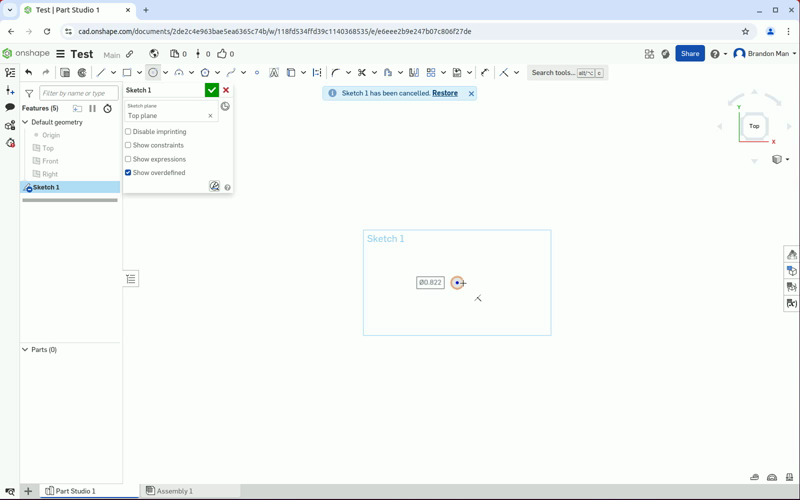
scroll(-6)
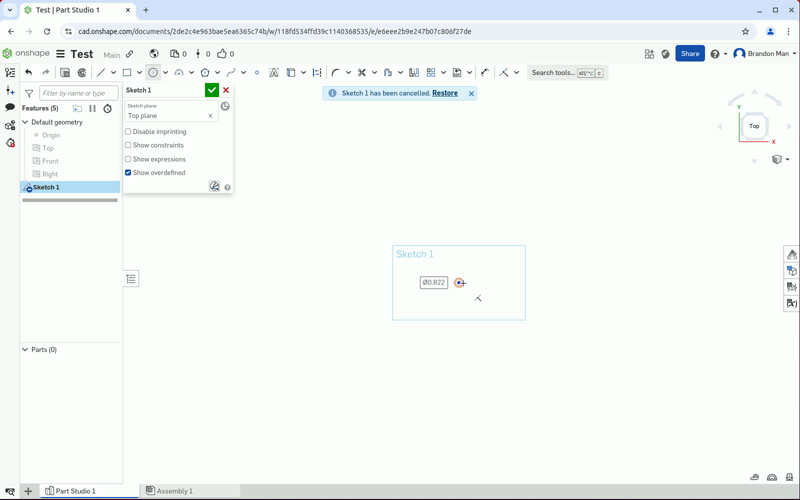
scroll(-6)
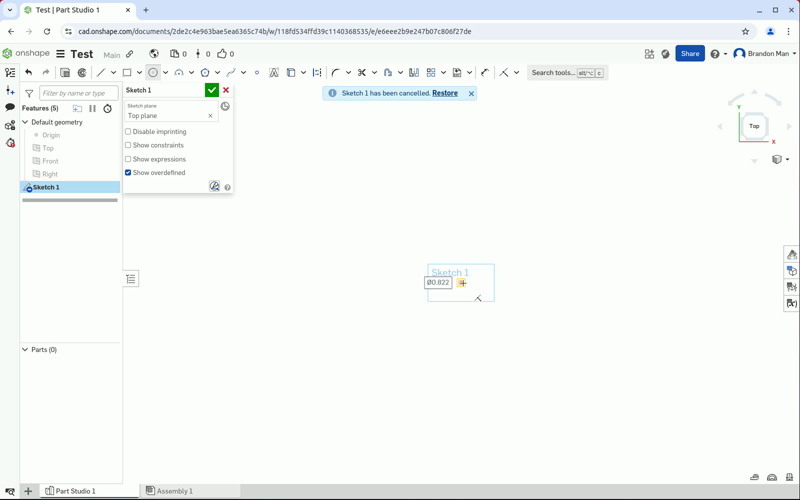
key(esc)
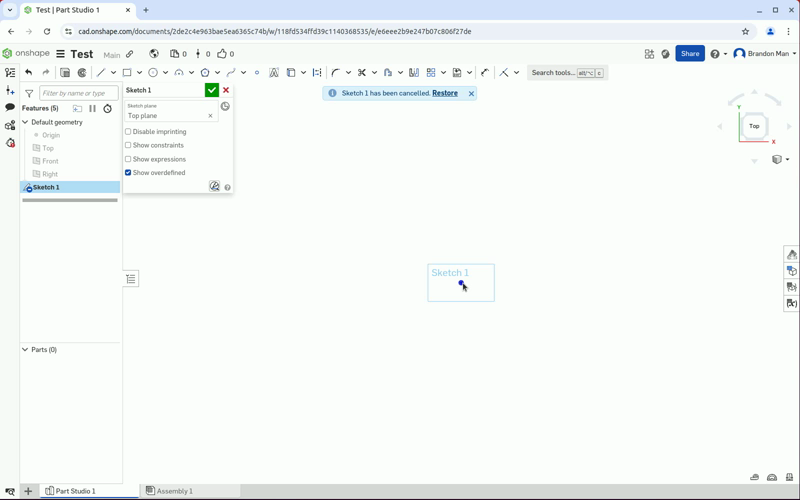
mouse_move(462, 282)
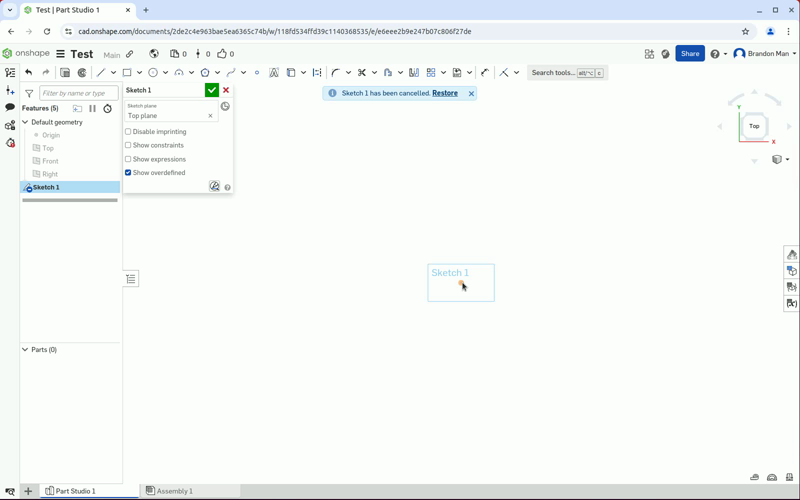
scroll(6)
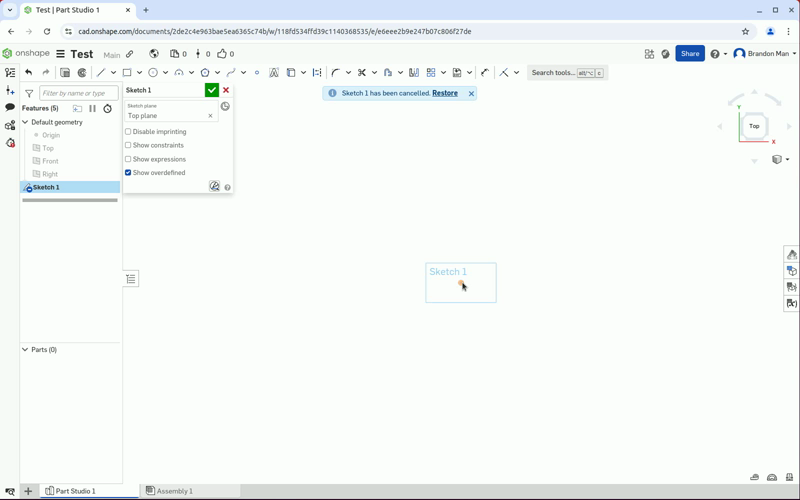
scroll(6)
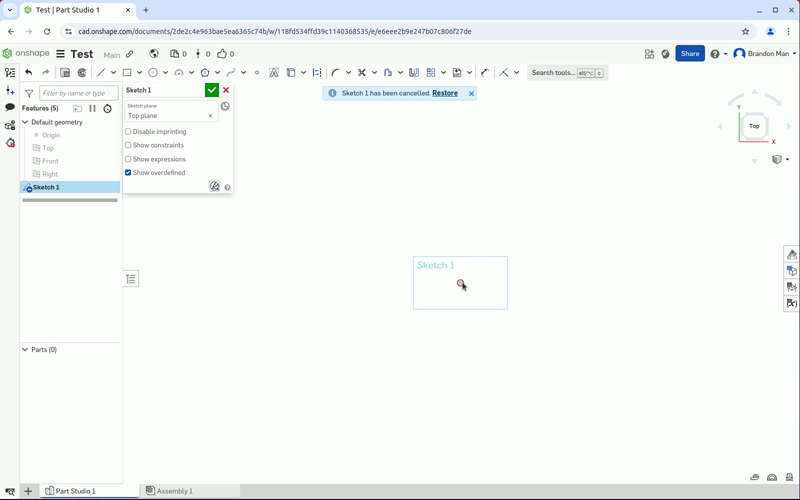
scroll(6)
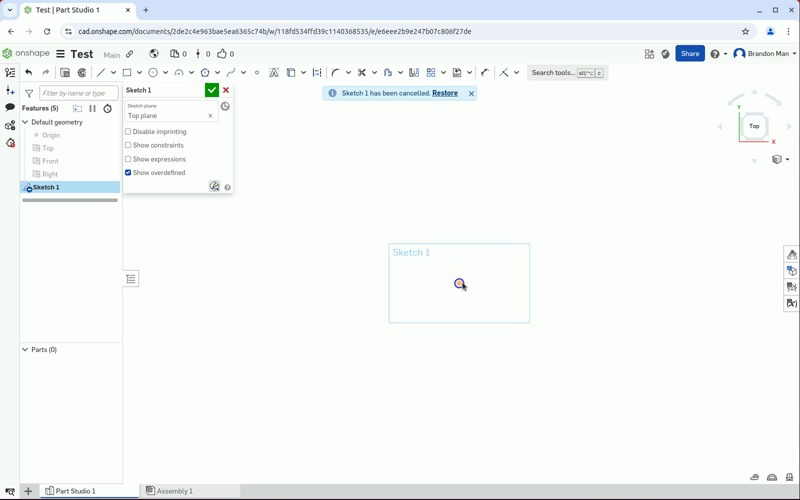
scroll(6)
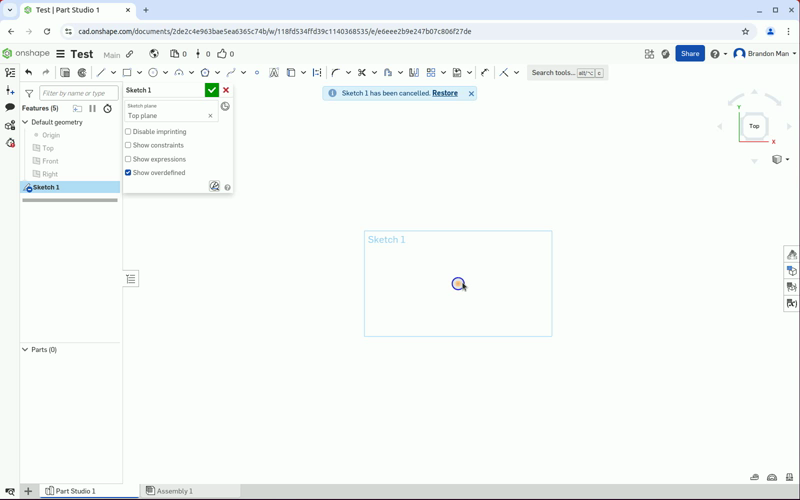
scroll(6)
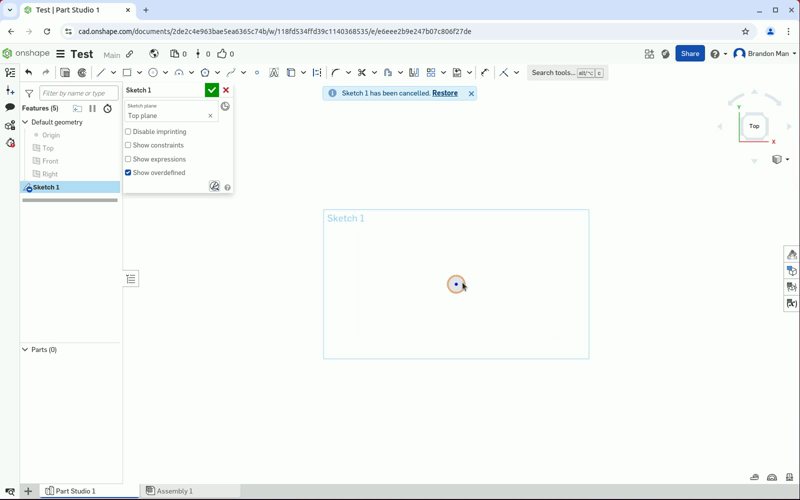
scroll(6)
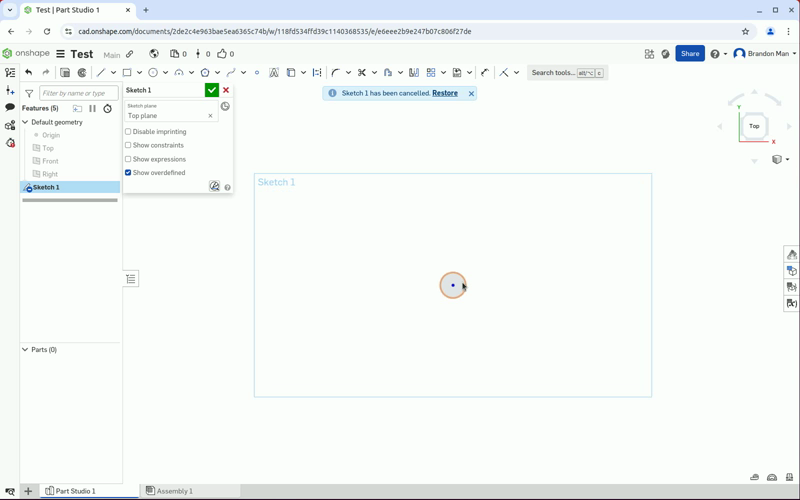
scroll(6)
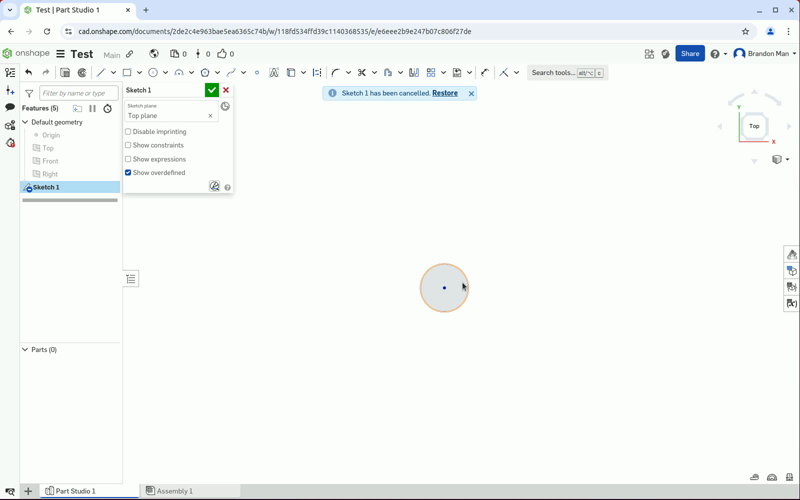
click(462, 282)
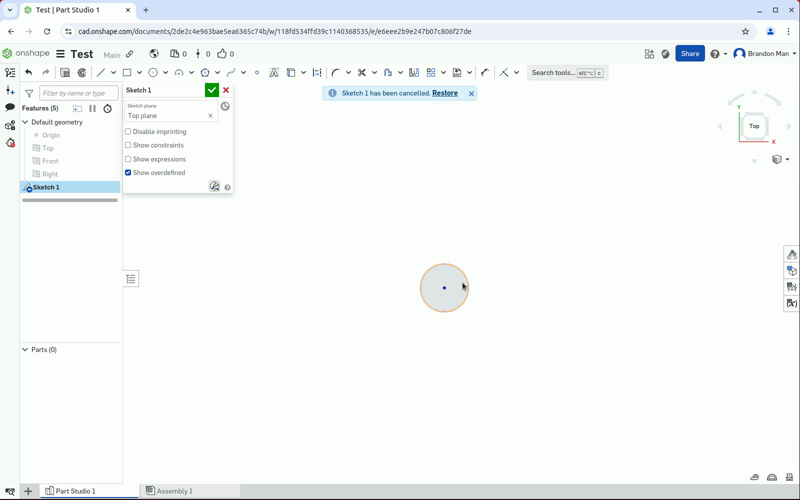
scroll(-6)
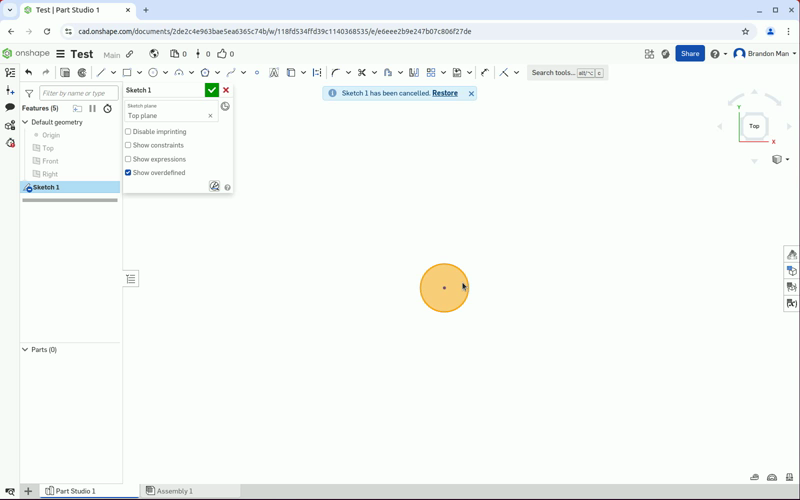
scroll(-6)
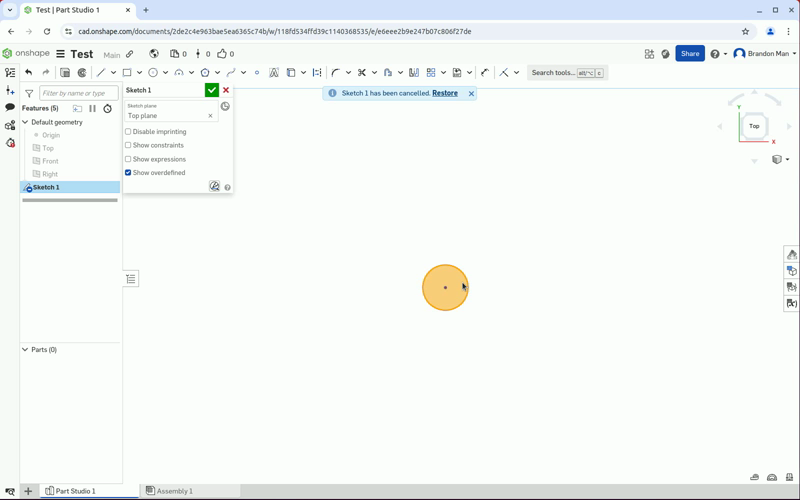
scroll(-6)
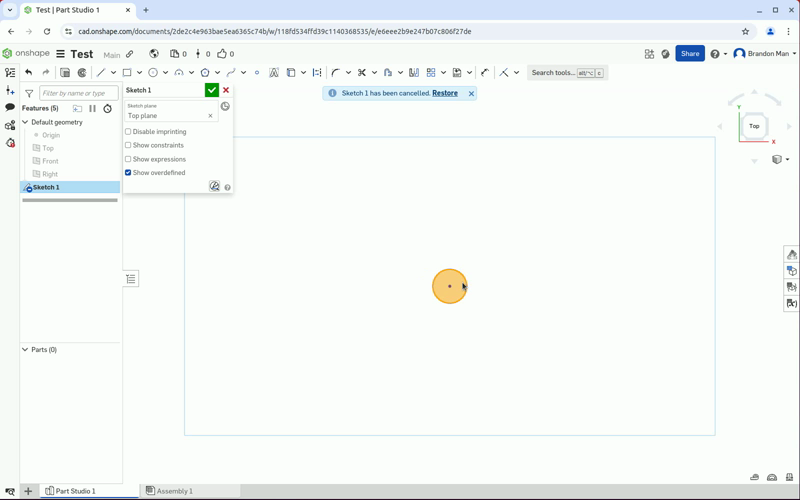
scroll(-6)
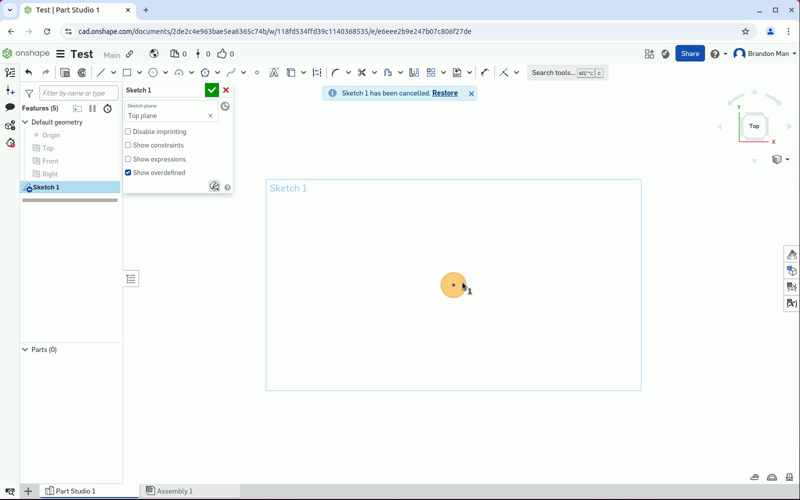
scroll(-6)
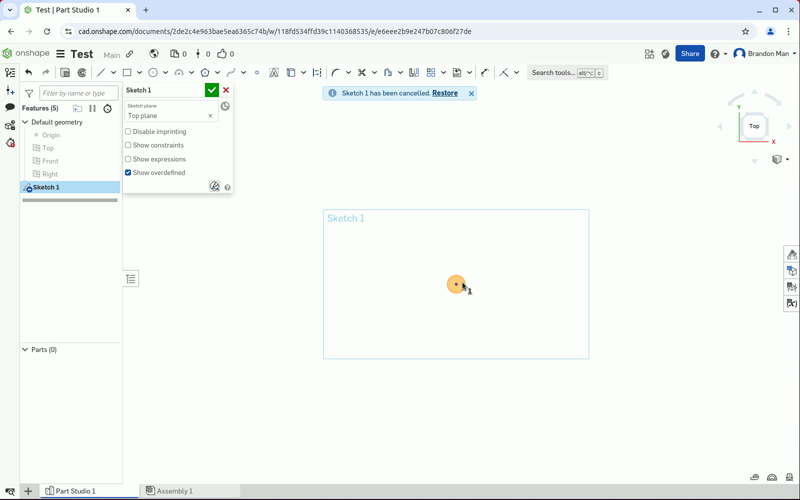
scroll(-6)
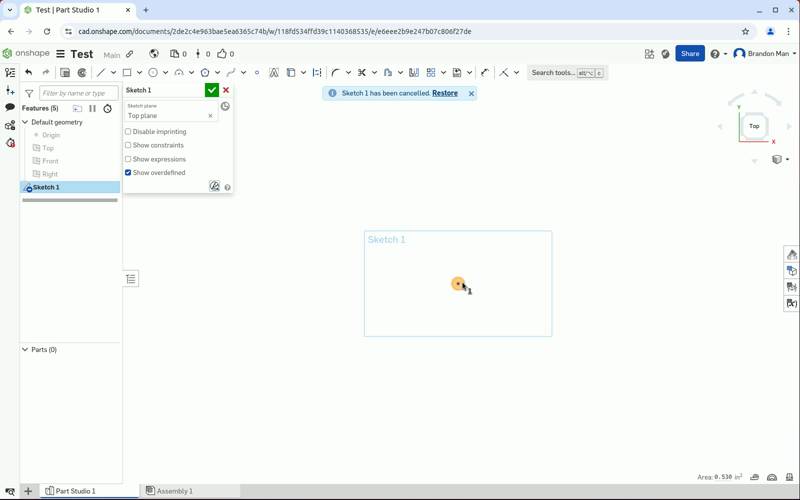
scroll(-6)
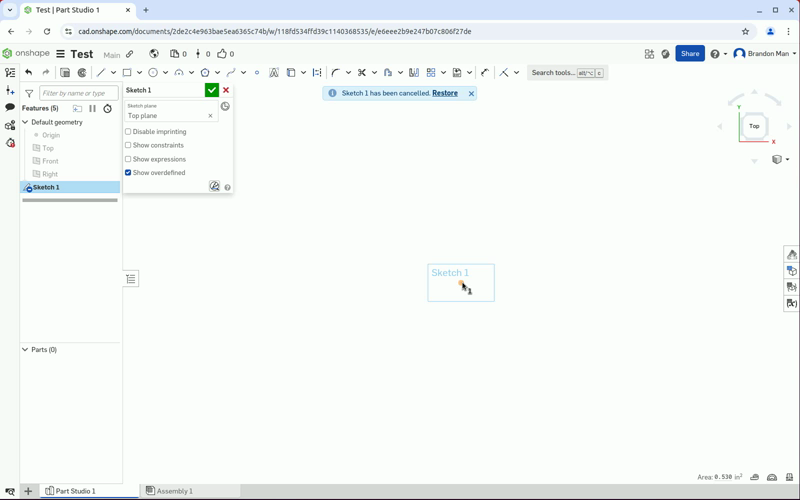
mouse_move(73, 352)
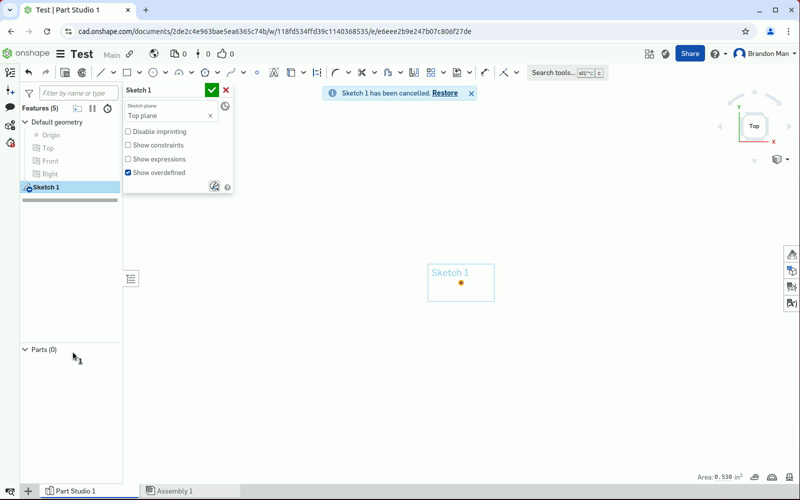
key(shift+y)
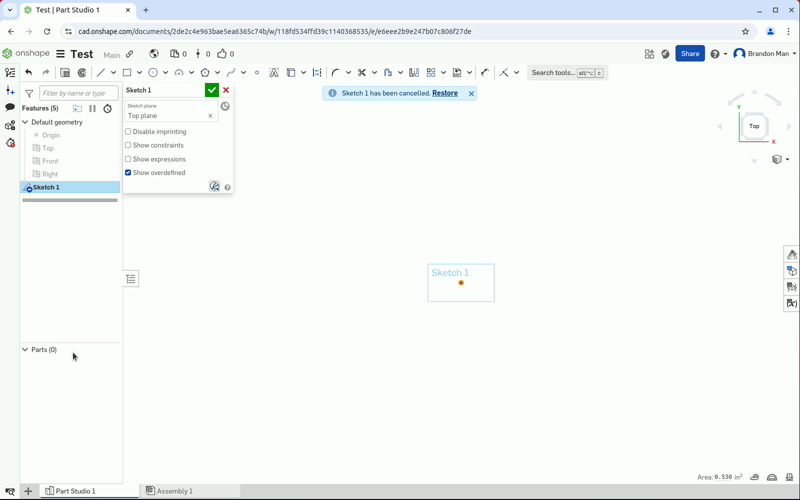
key(shift+e)
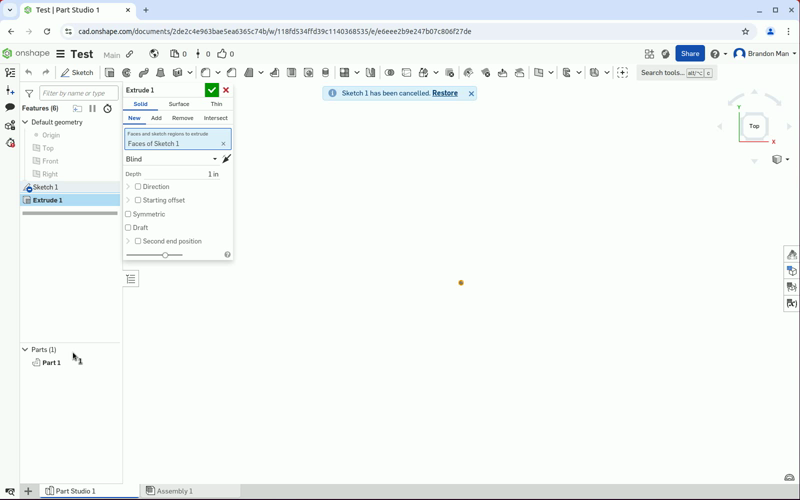
mouse_move(143, 106)
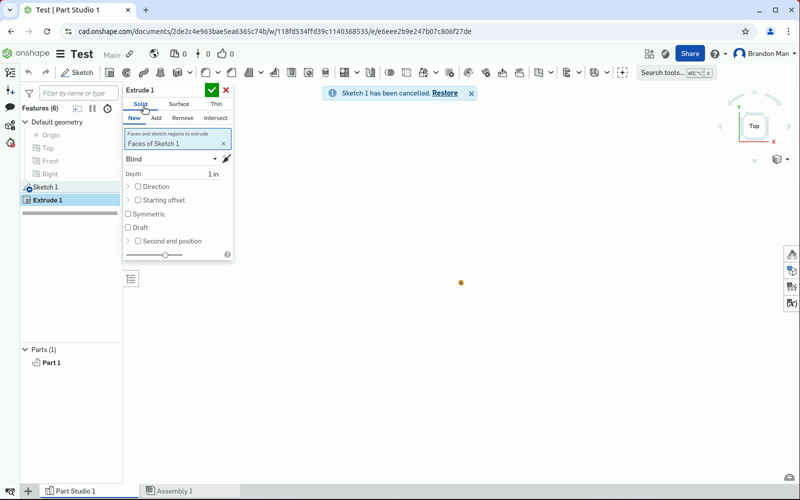
click(143, 106)
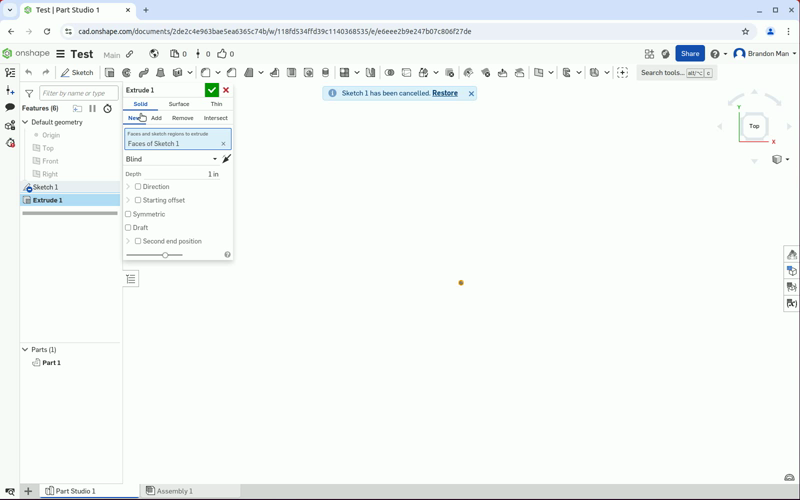
mouse_move(137, 120)
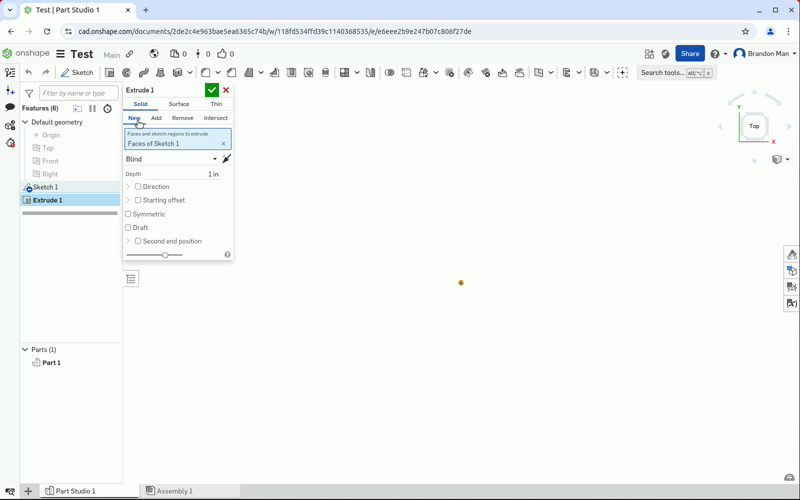
click(137, 120)
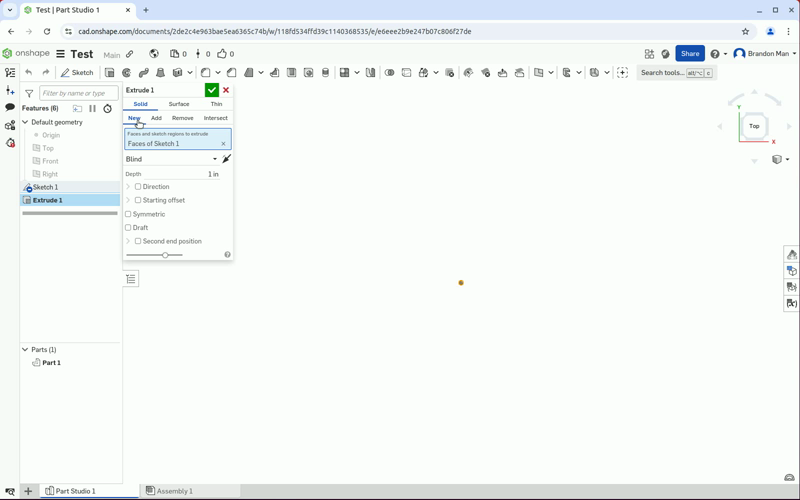
key(tab, 4)
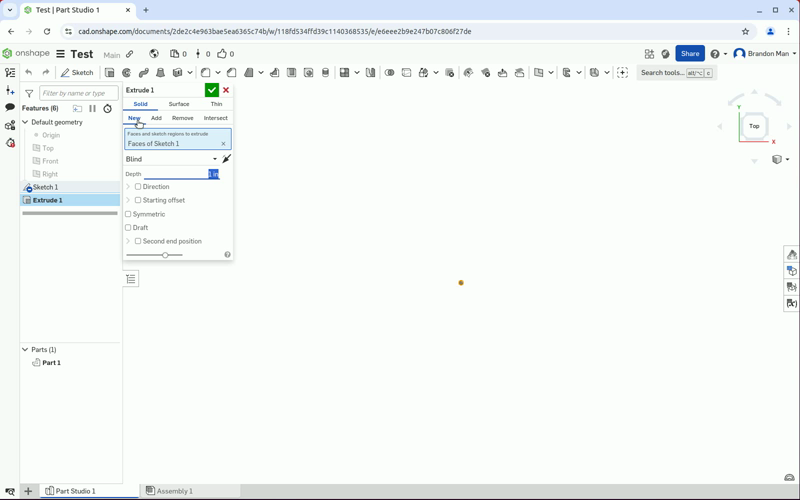
text(23.108)
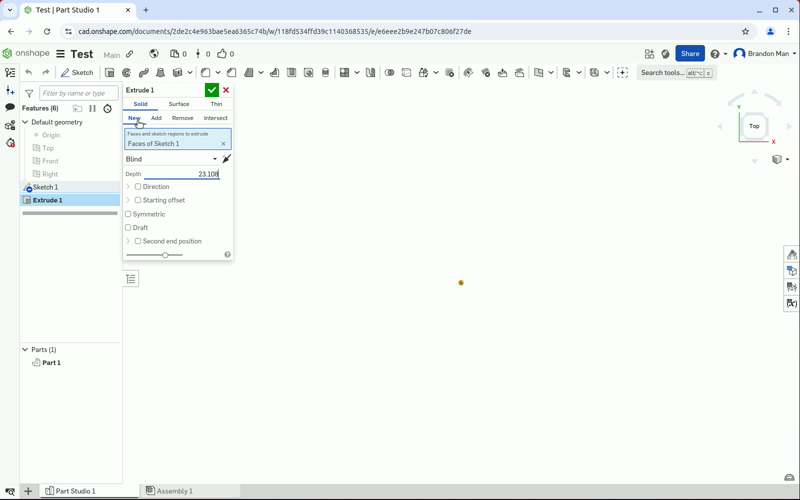
key(enter)
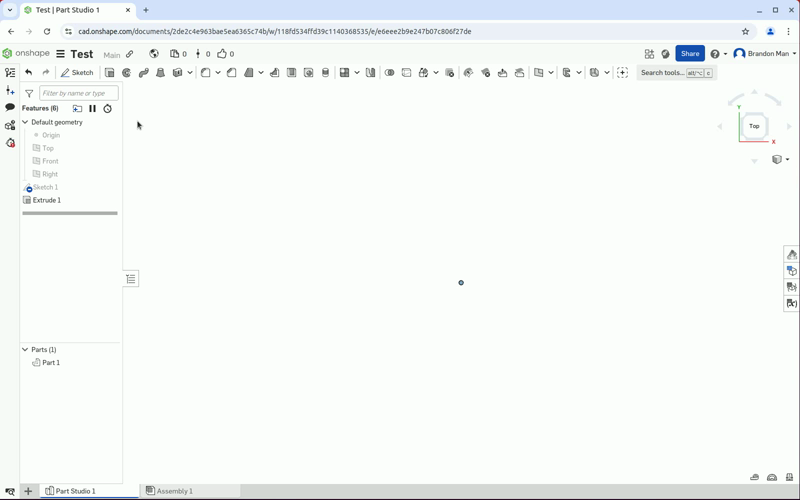
key(shift+h)
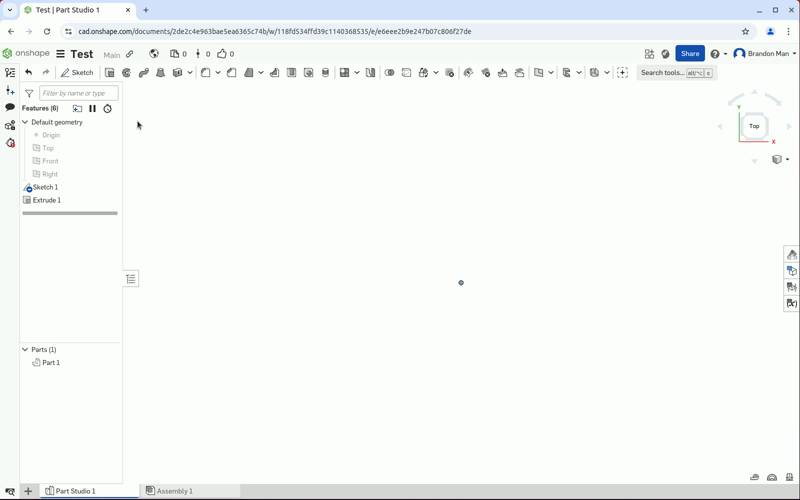
key(shift+h)
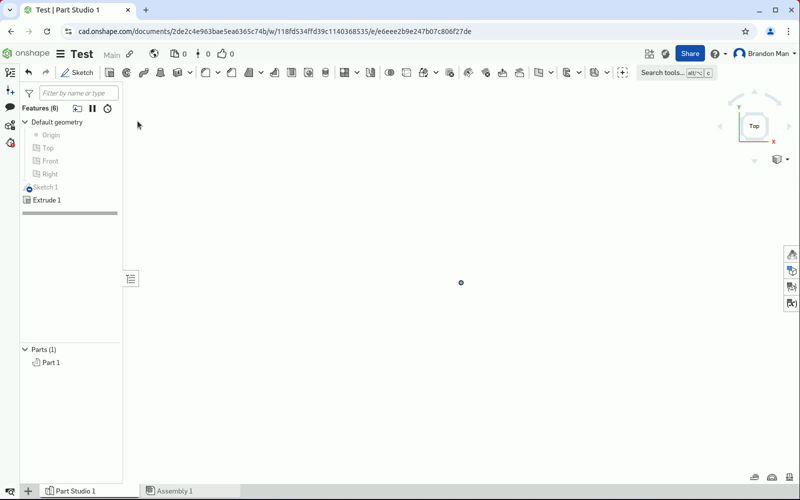
mouse_move(73, 189)
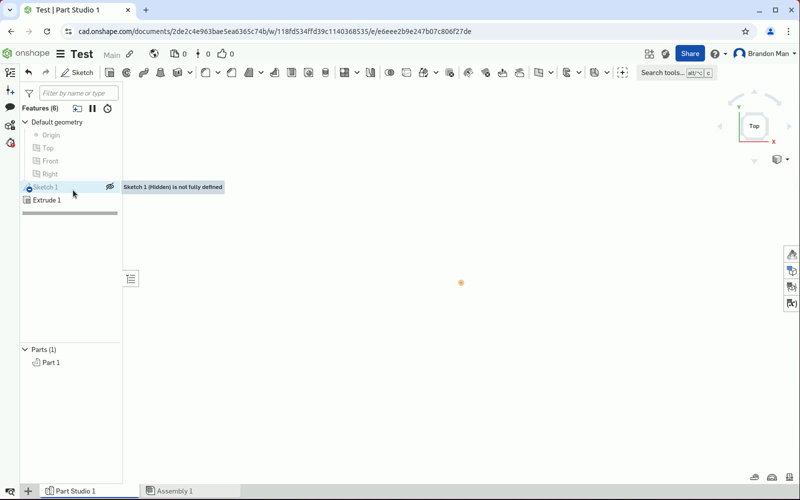
click(73, 189)
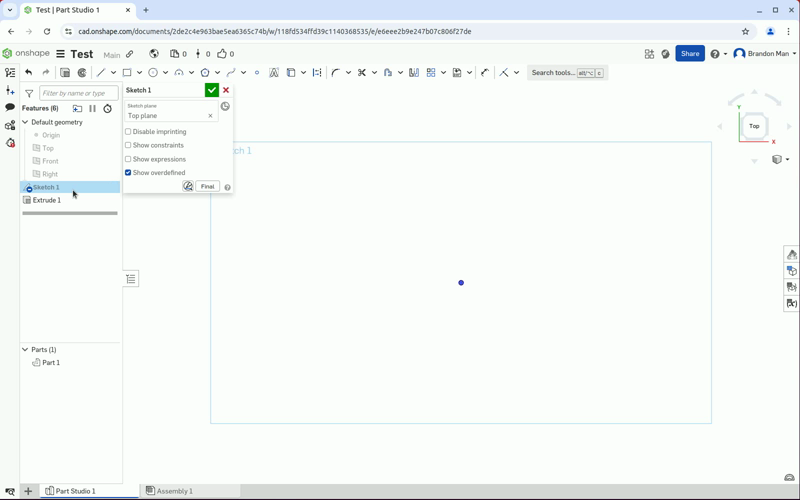
mouse_move(229, 92)
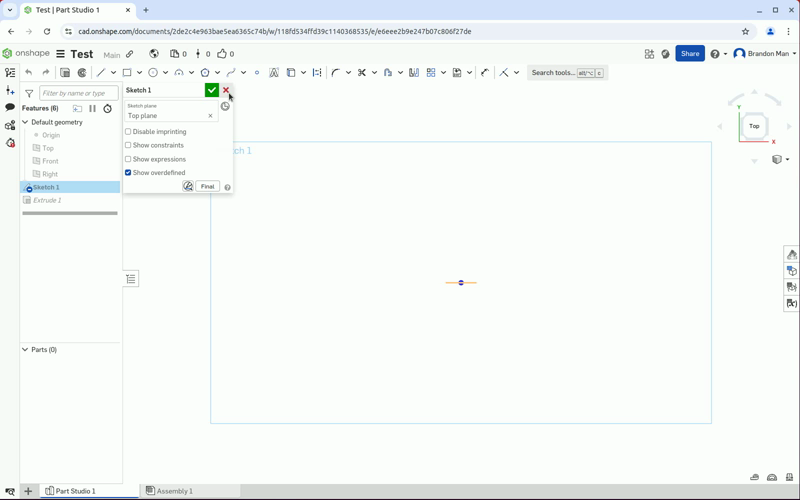
click(229, 92)
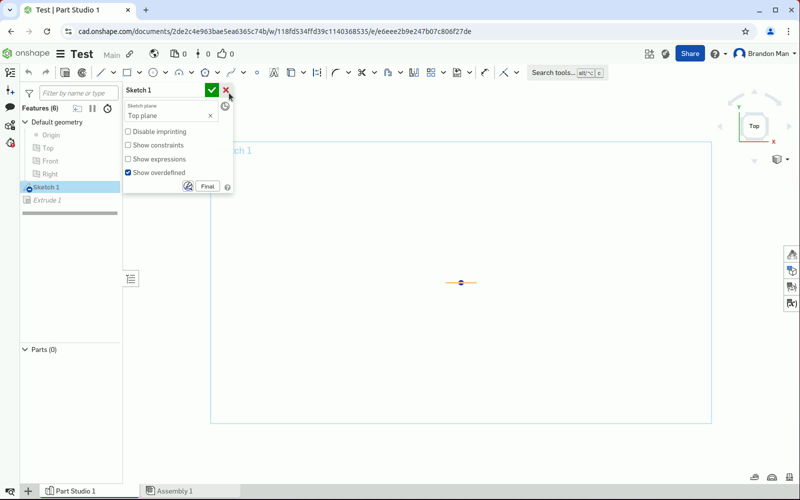
key(shift+s)
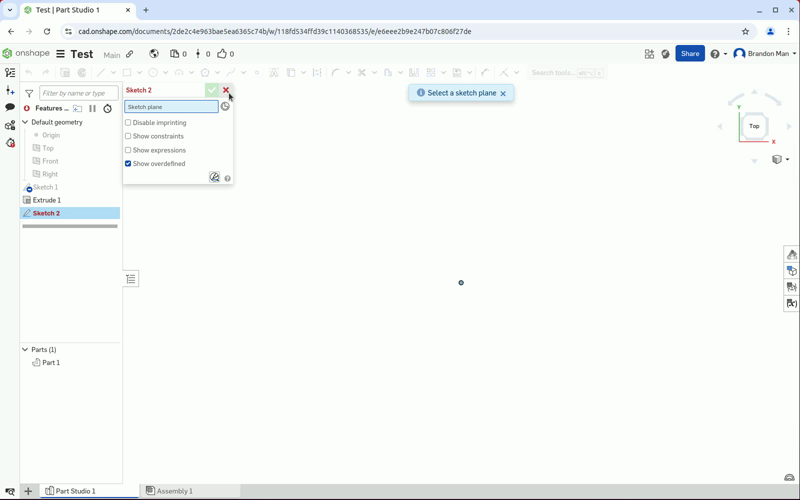
mouse_move(73, 150)
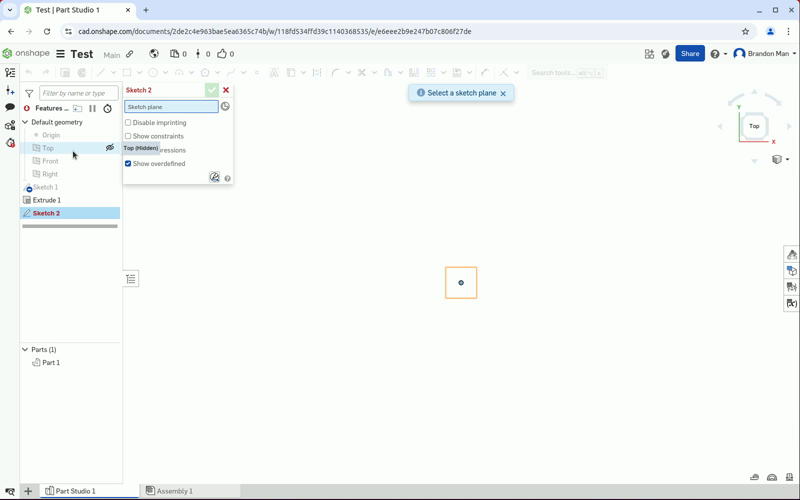
click(73, 150)
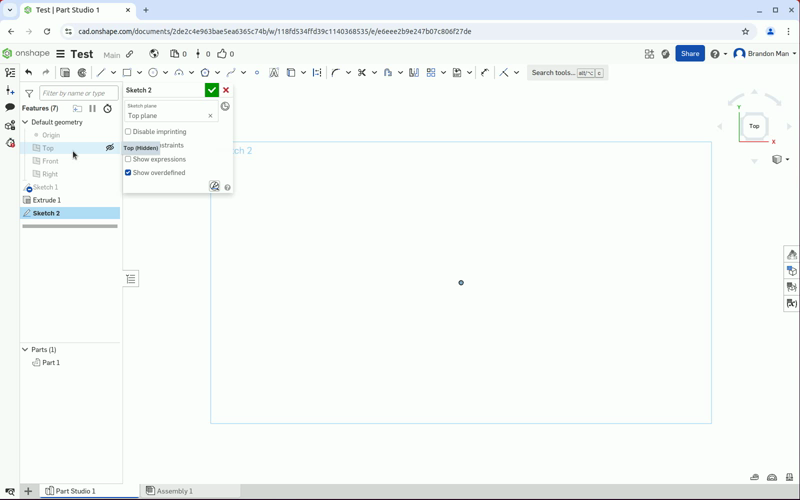
mouse_move(73, 352)
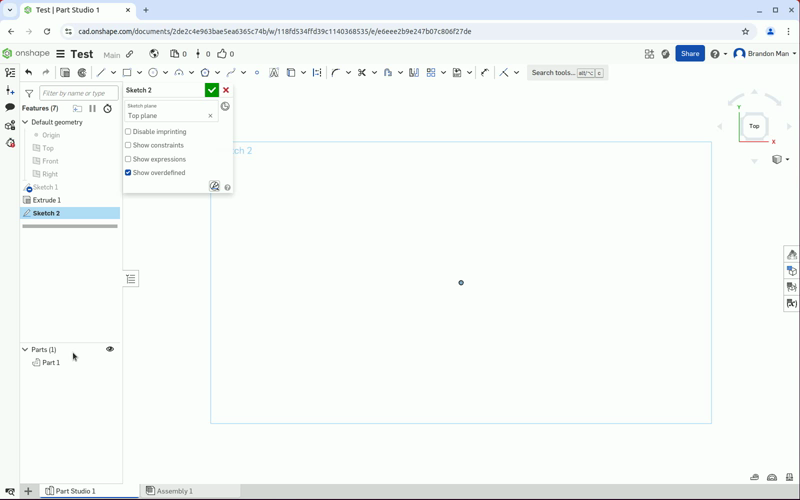
key(y)
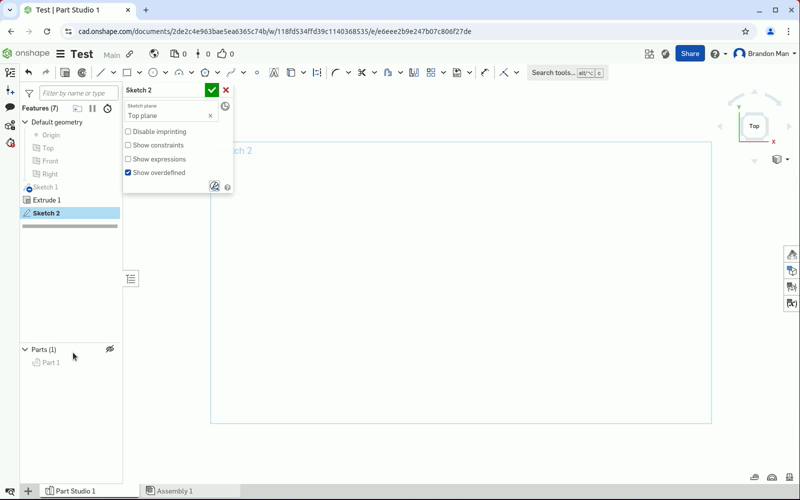
key(c)
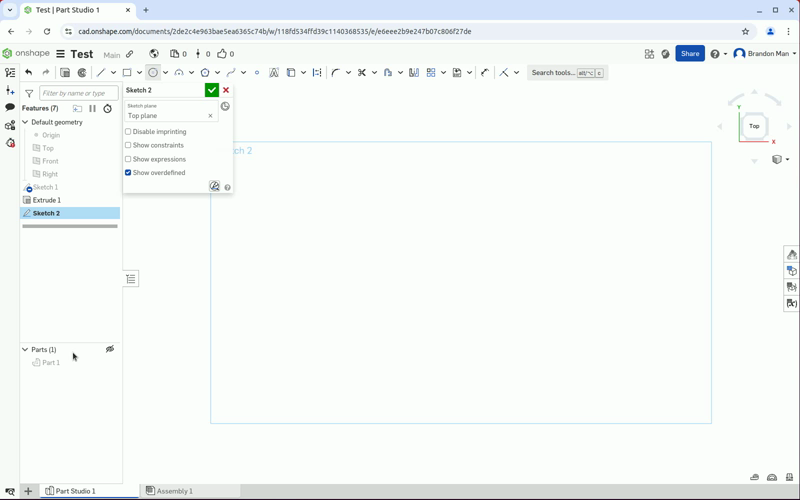
key_down(shift)
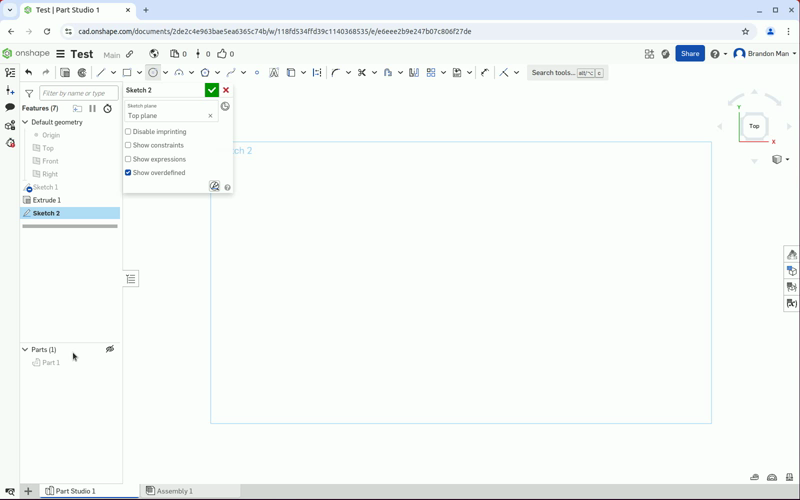
mouse_move(461, 268)
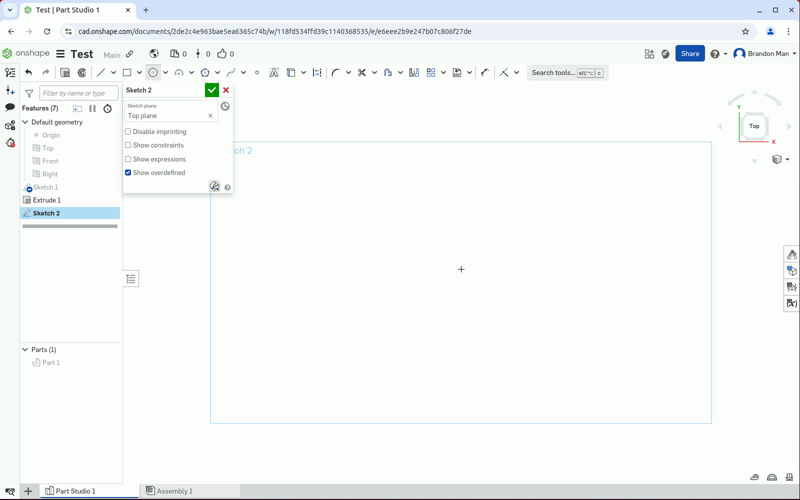
click(461, 268)
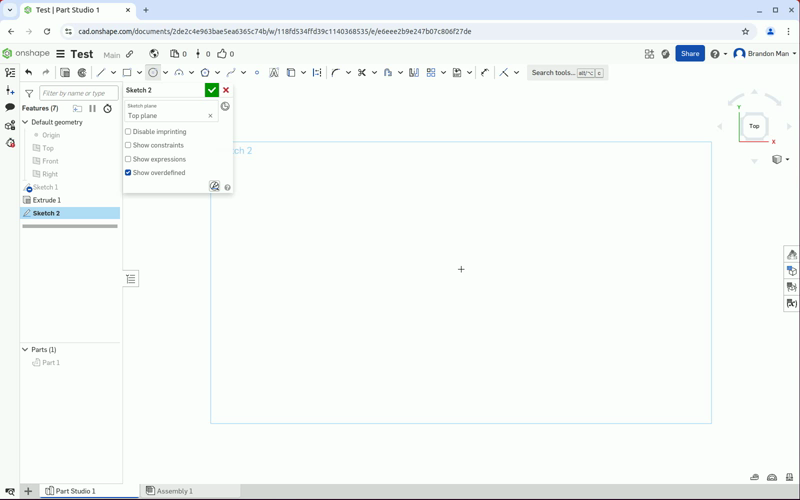
key_up(shift)
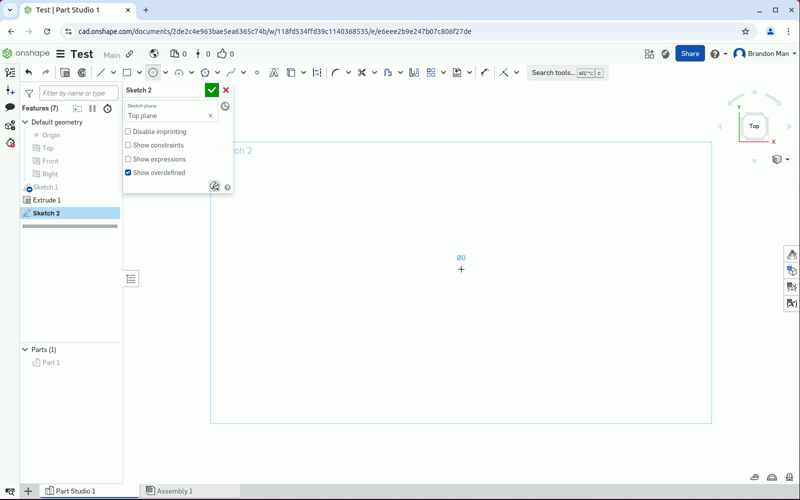
mouse_move(463, 268)
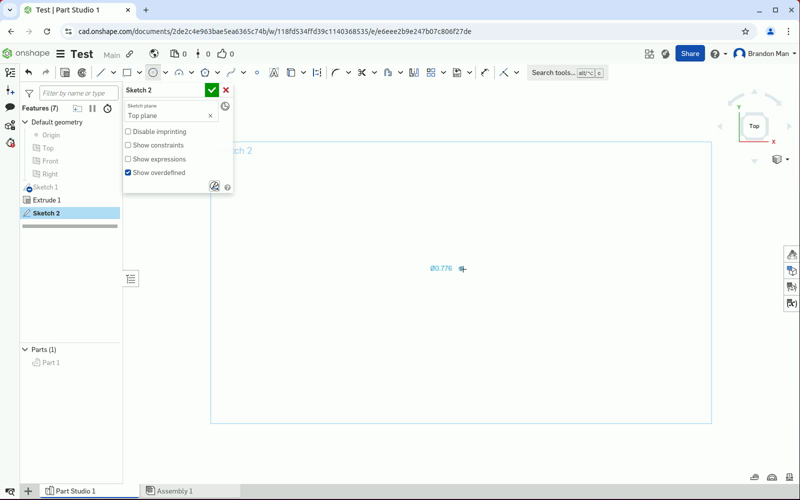
scroll(6)
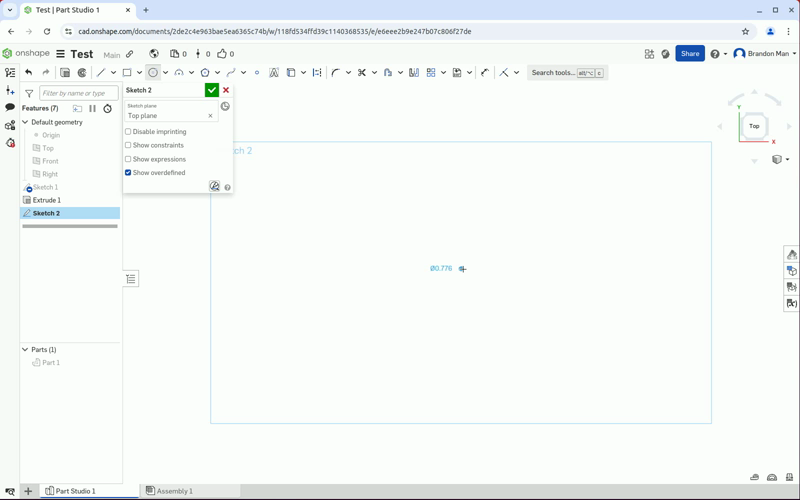
scroll(6)
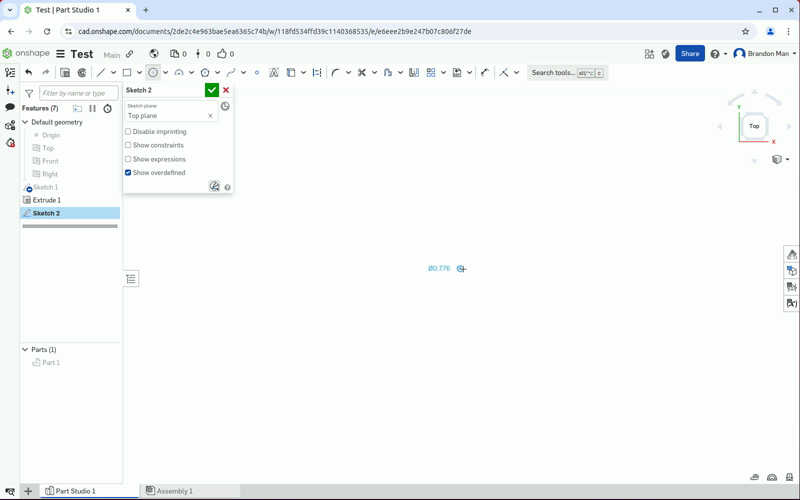
scroll(6)
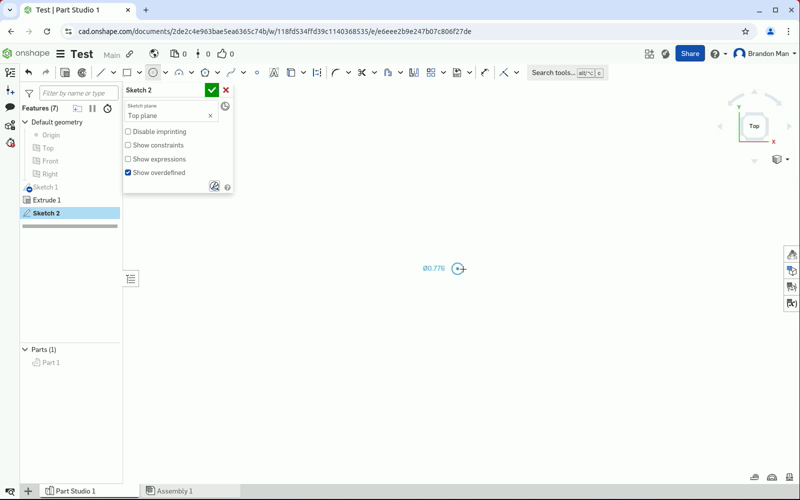
scroll(6)
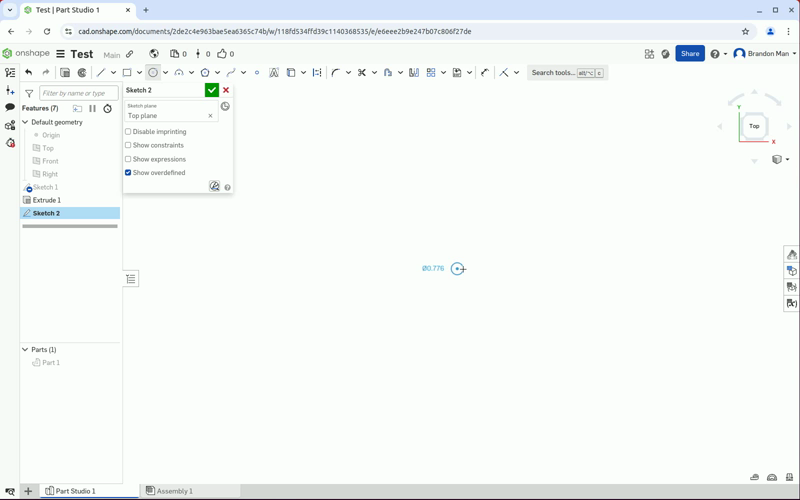
scroll(6)
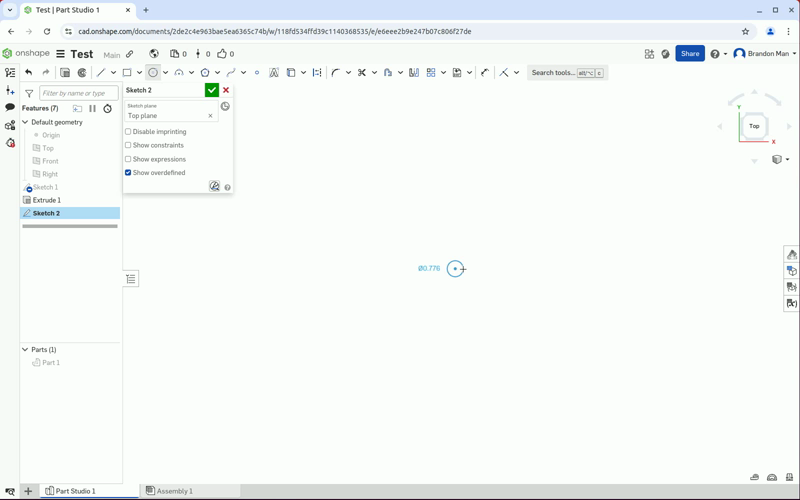
scroll(6)
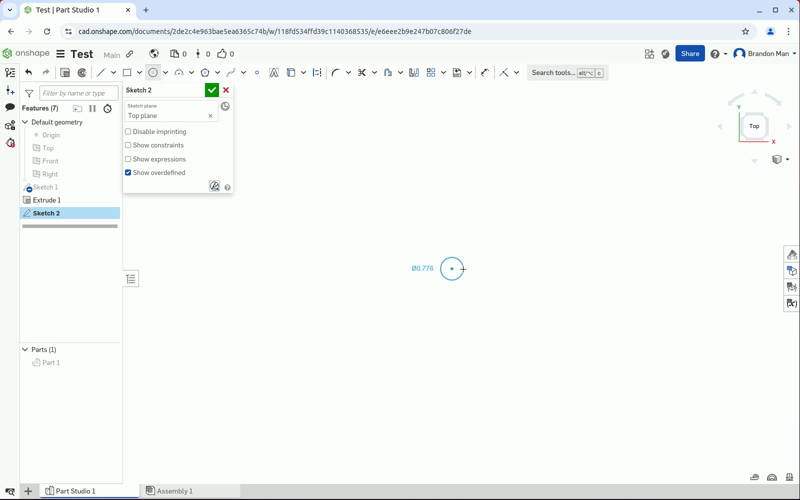
scroll(6)
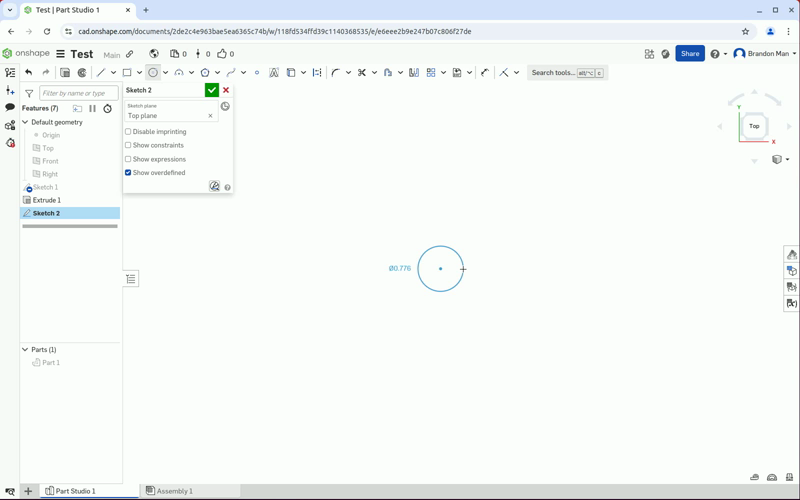
click(463, 268)
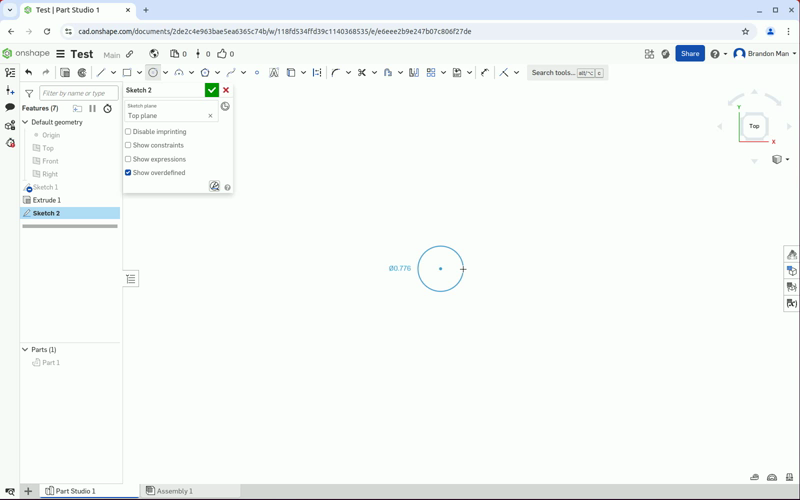
scroll(-6)
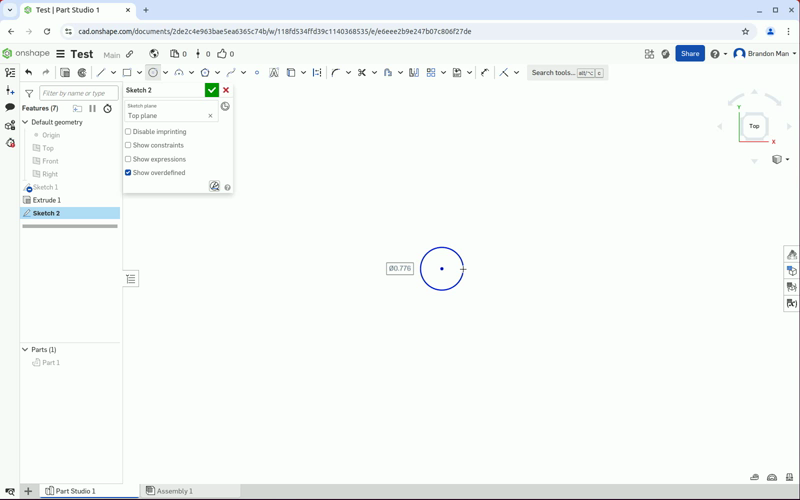
scroll(-6)
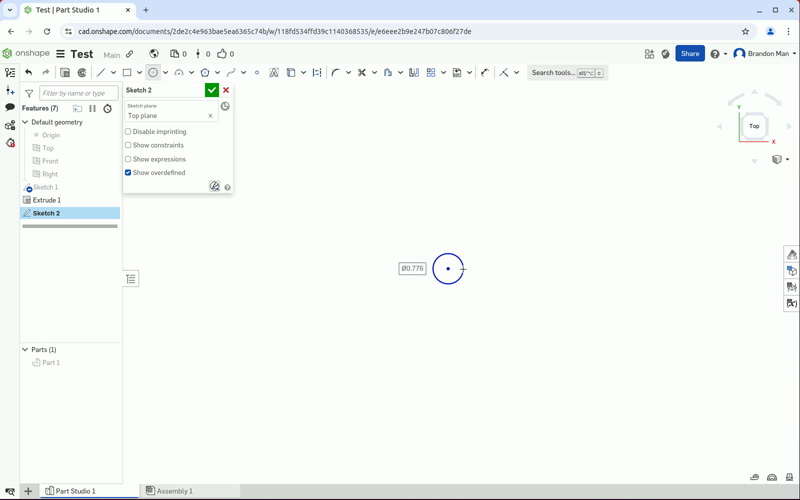
scroll(-6)
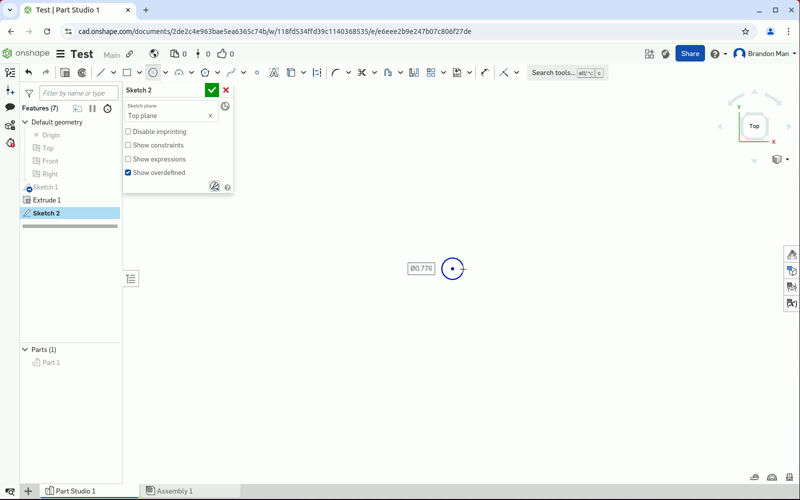
scroll(-6)
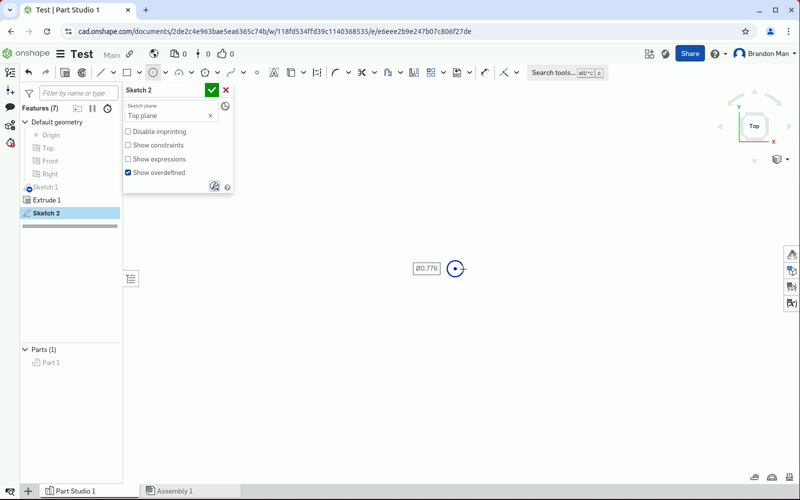
scroll(-6)
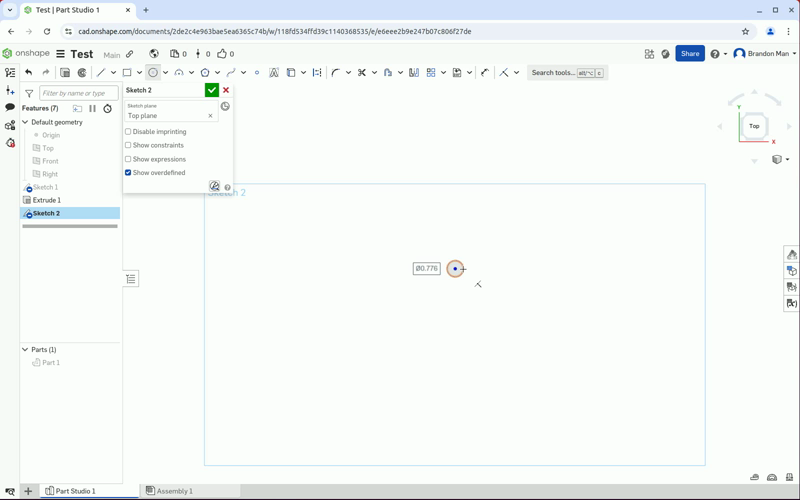
scroll(-6)
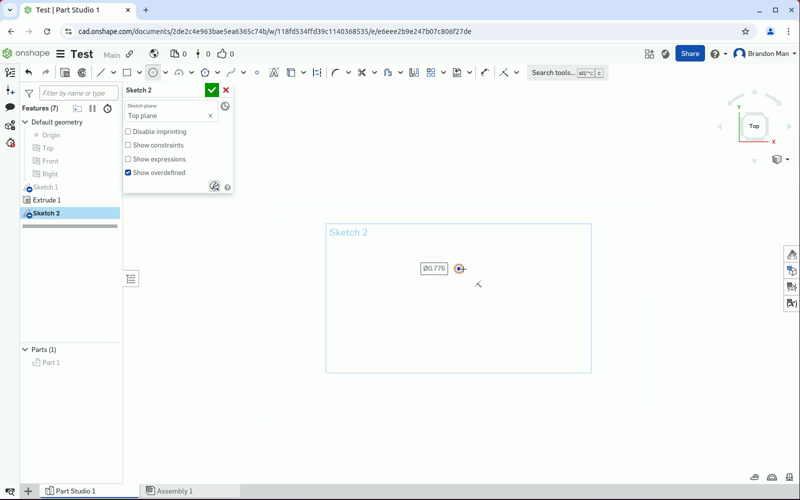
scroll(-6)
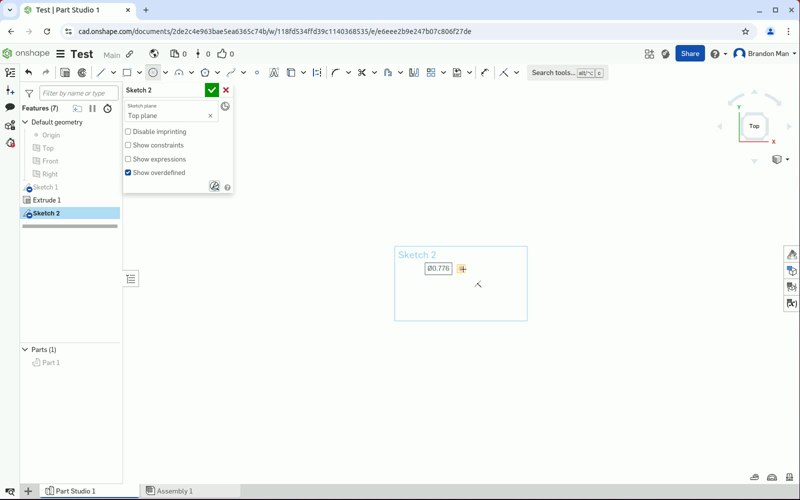
key(esc)
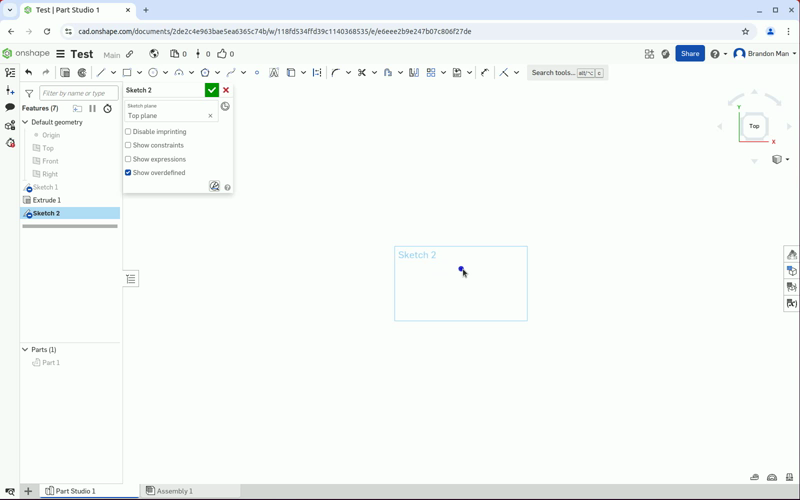
mouse_move(460, 268)
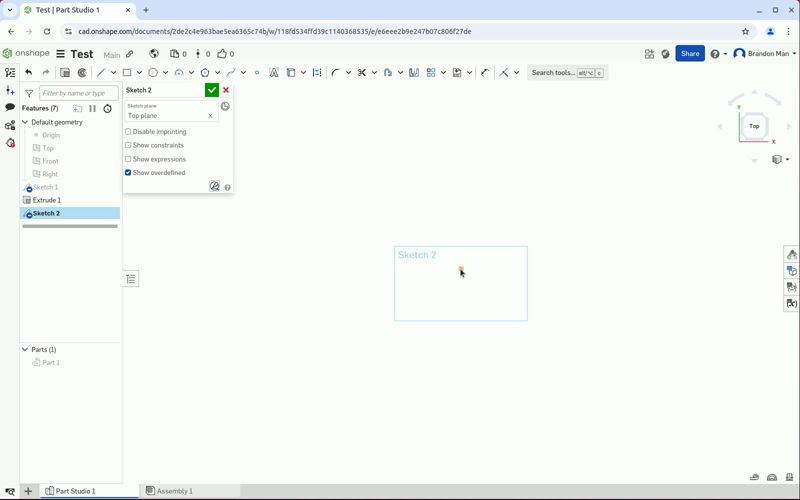
scroll(6)
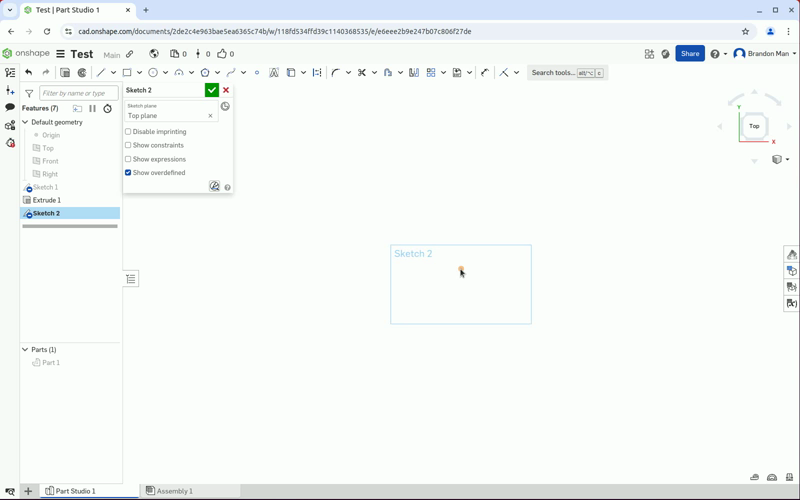
scroll(6)
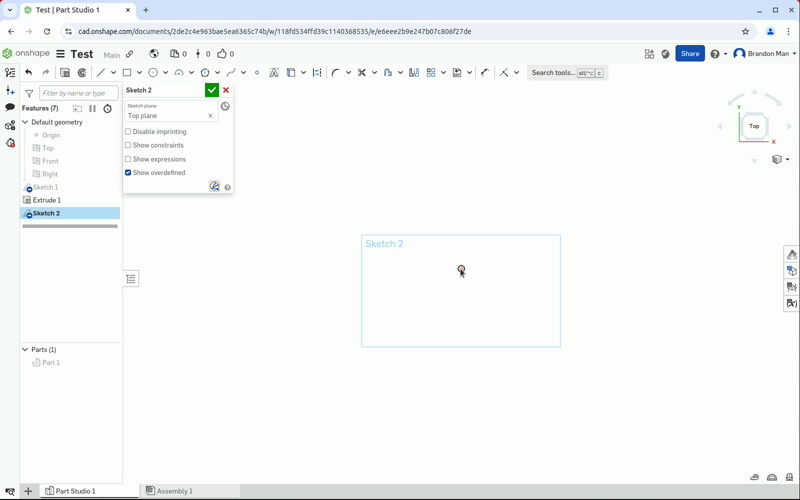
scroll(6)
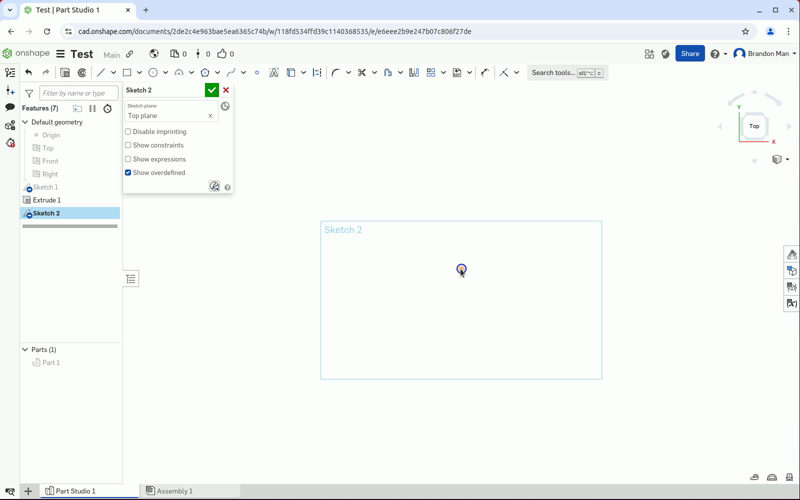
scroll(6)
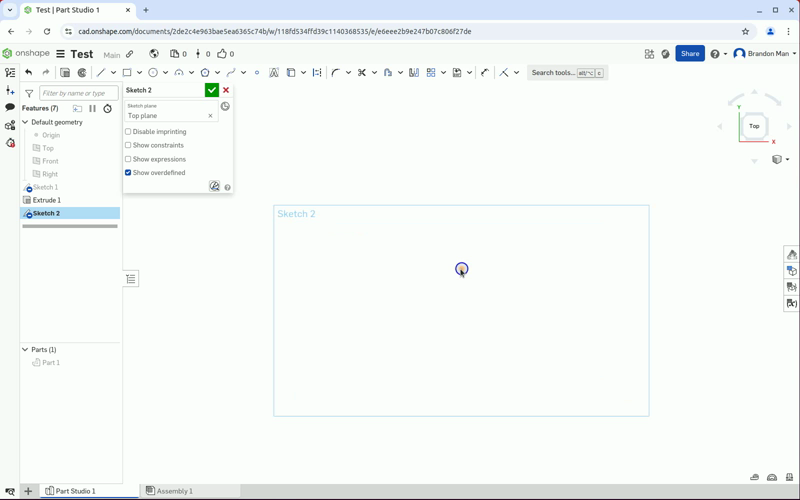
scroll(6)
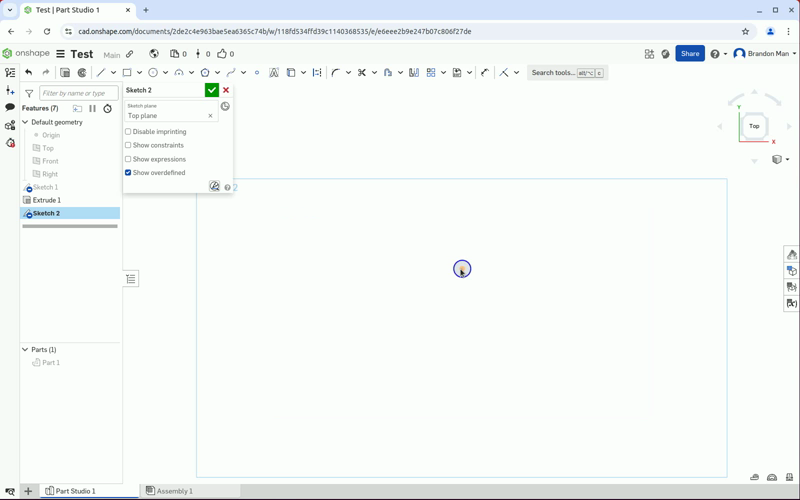
scroll(6)
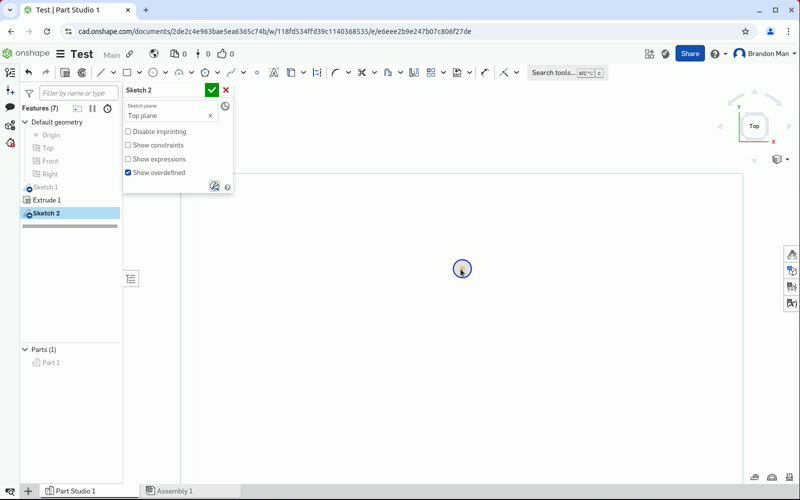
scroll(6)
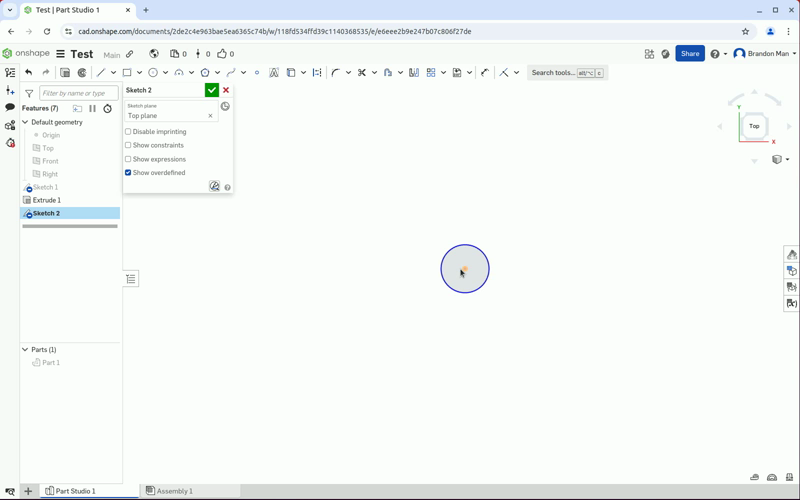
click(460, 268)
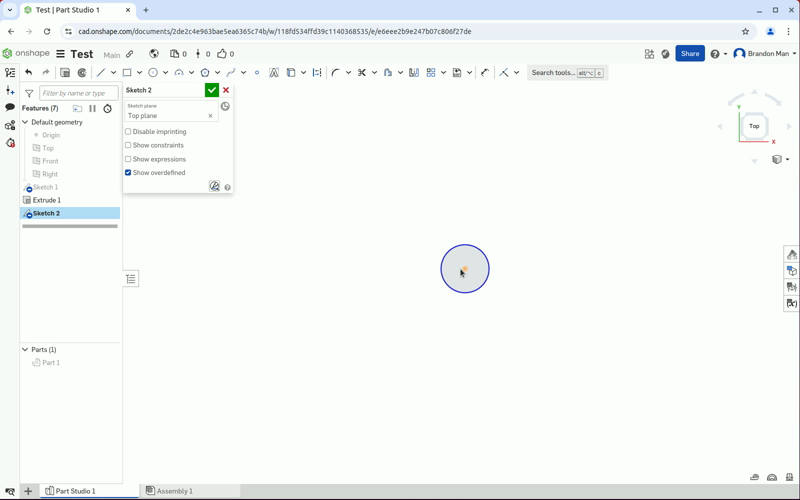
scroll(-6)
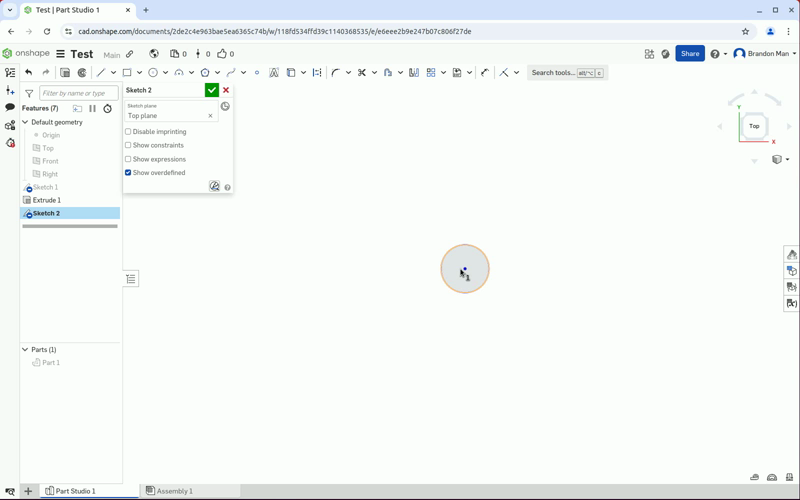
scroll(-6)
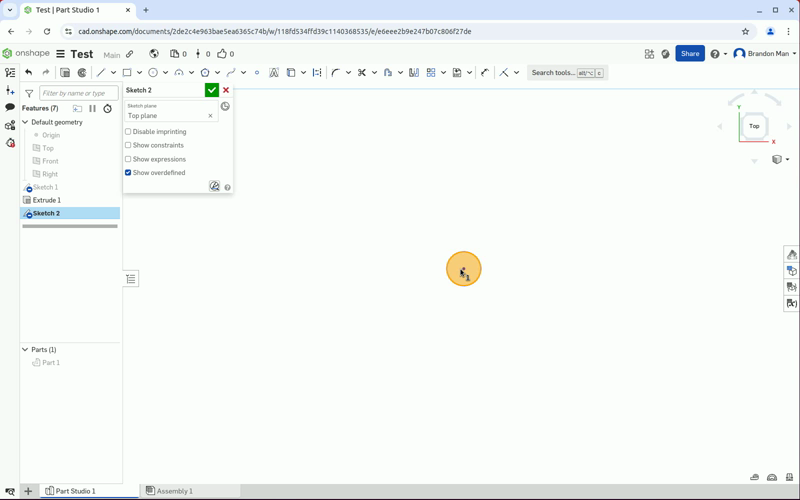
scroll(-6)
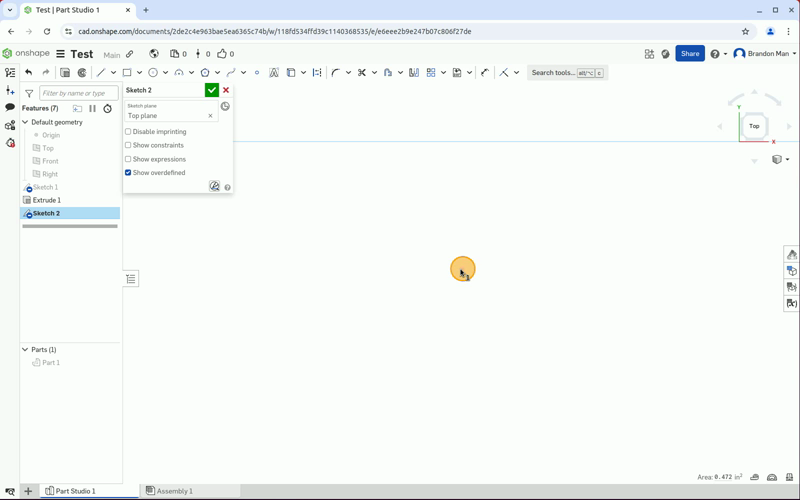
scroll(-6)
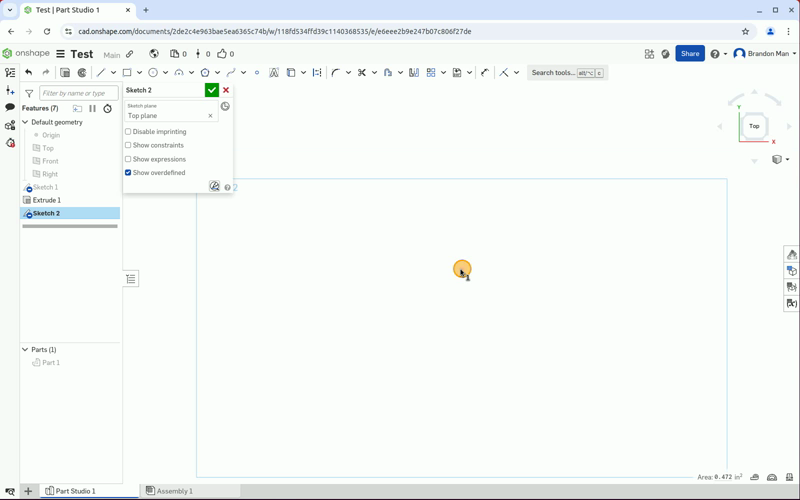
scroll(-6)
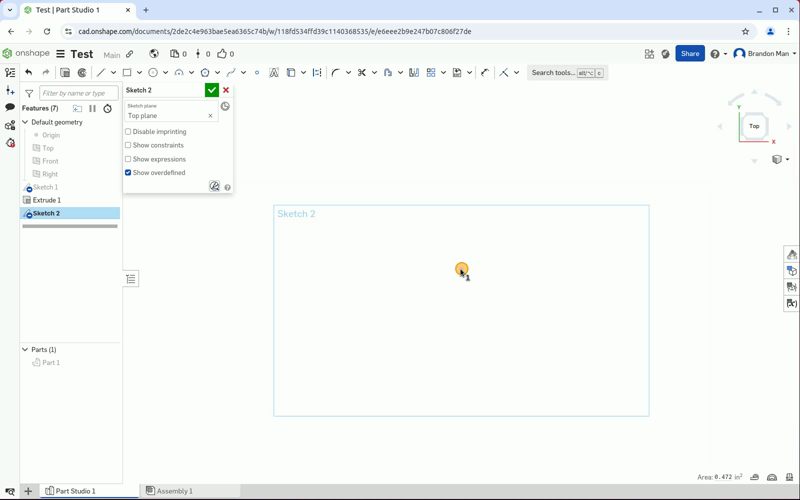
scroll(-6)
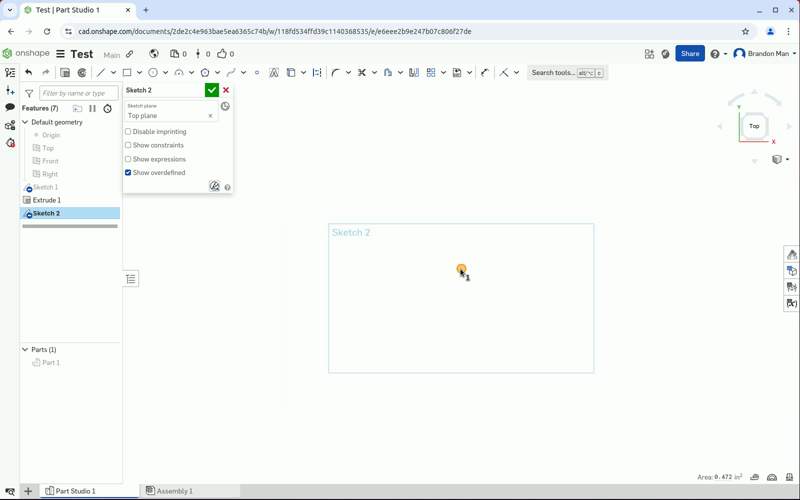
scroll(-6)
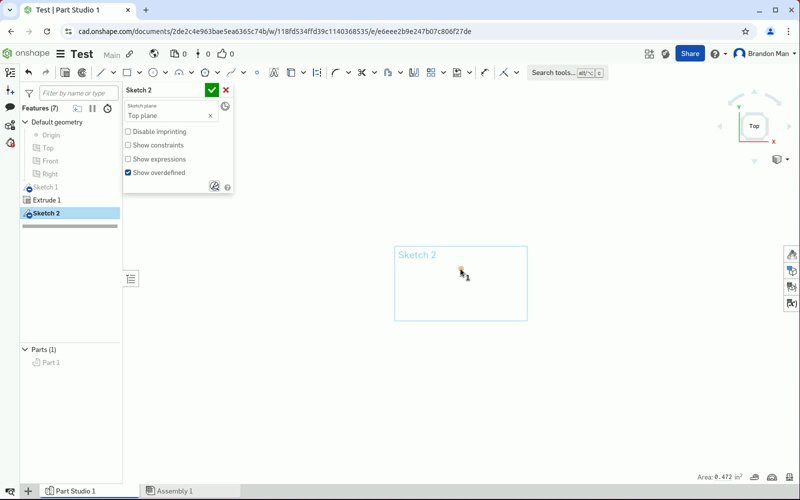
mouse_move(73, 352)
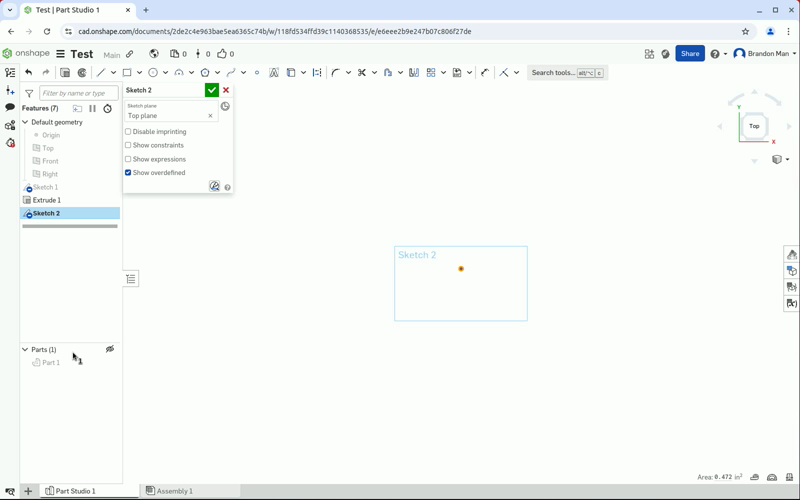
key(shift+y)
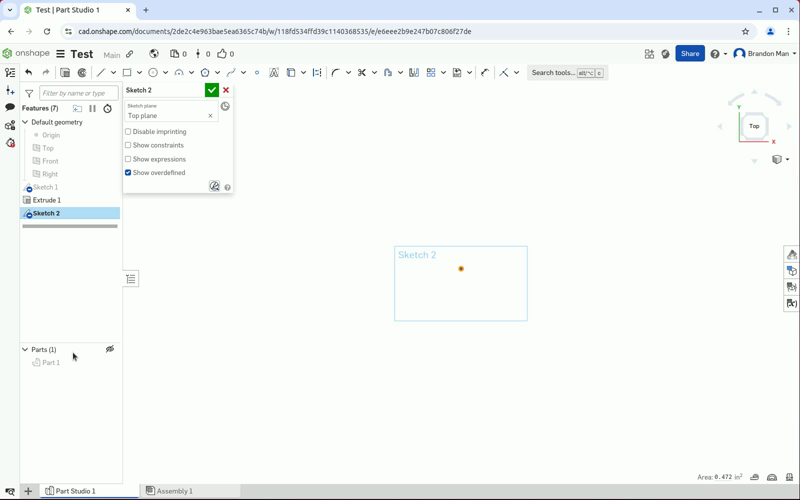
key(shift+e)
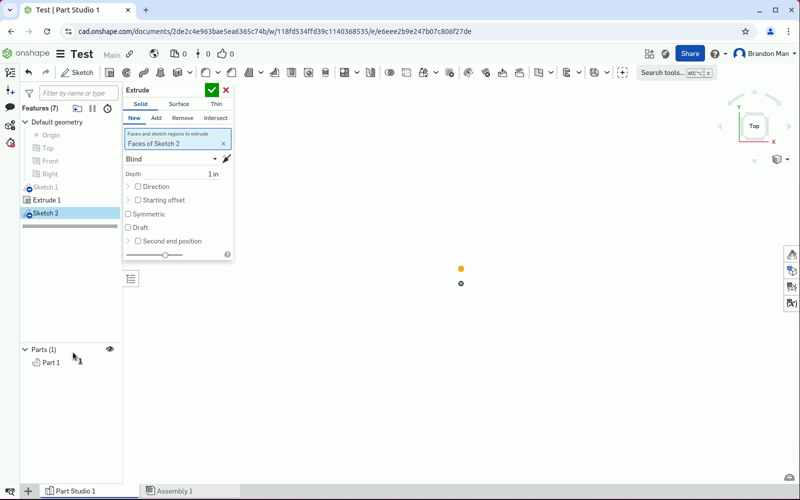
mouse_move(143, 106)
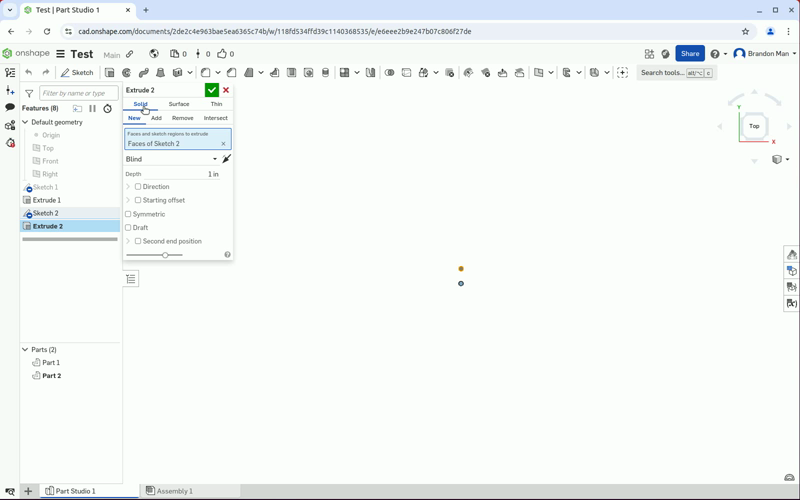
click(143, 106)
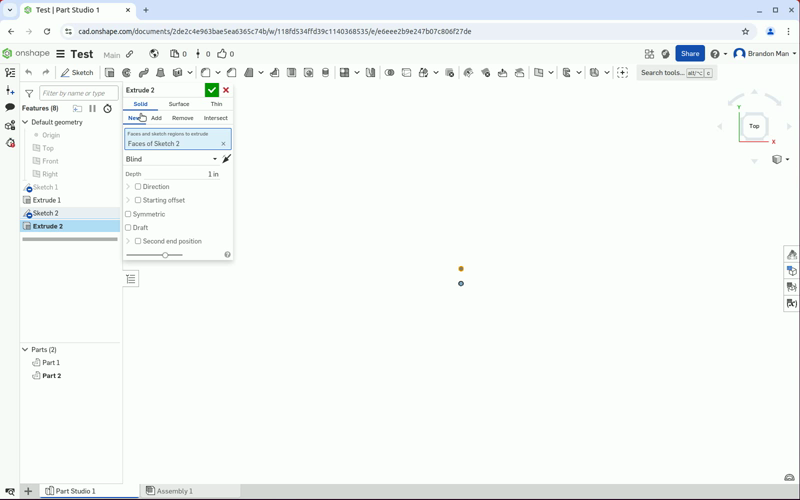
mouse_move(137, 120)
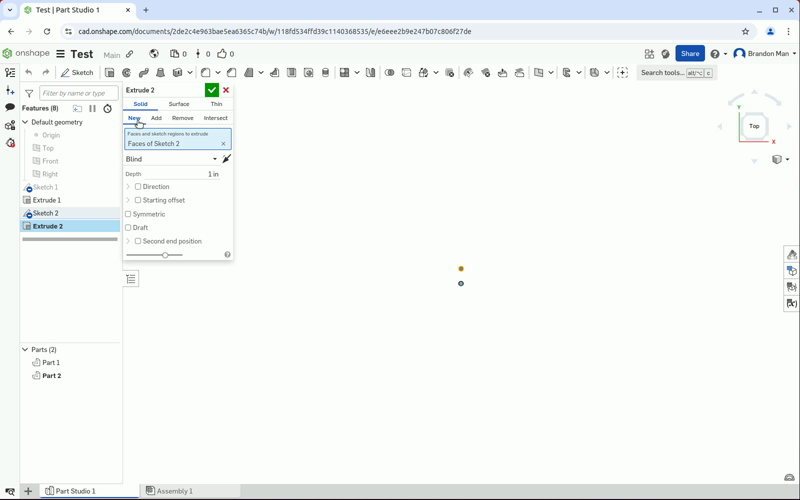
click(137, 120)
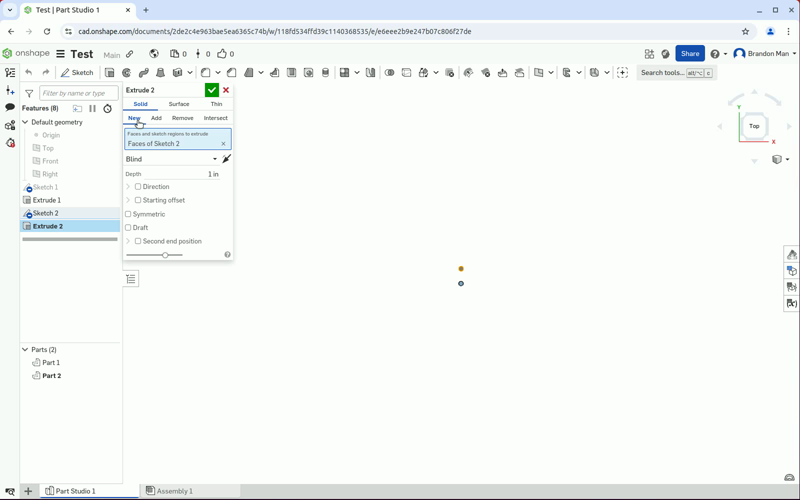
key(tab, 4)
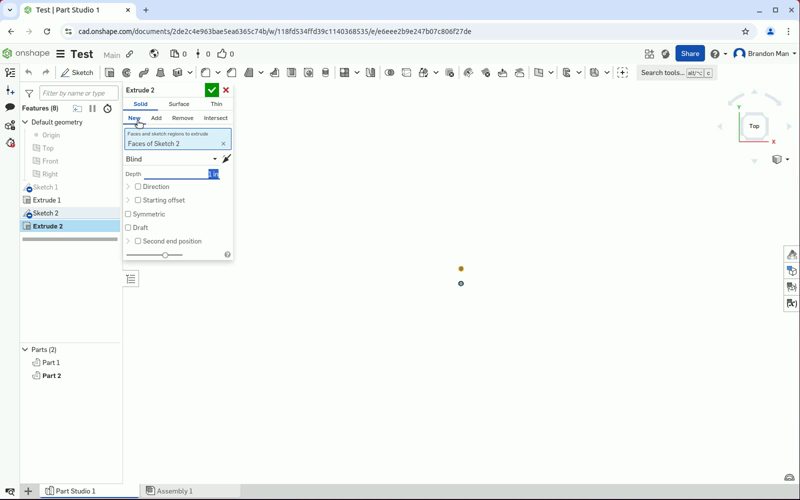
text(23.108)
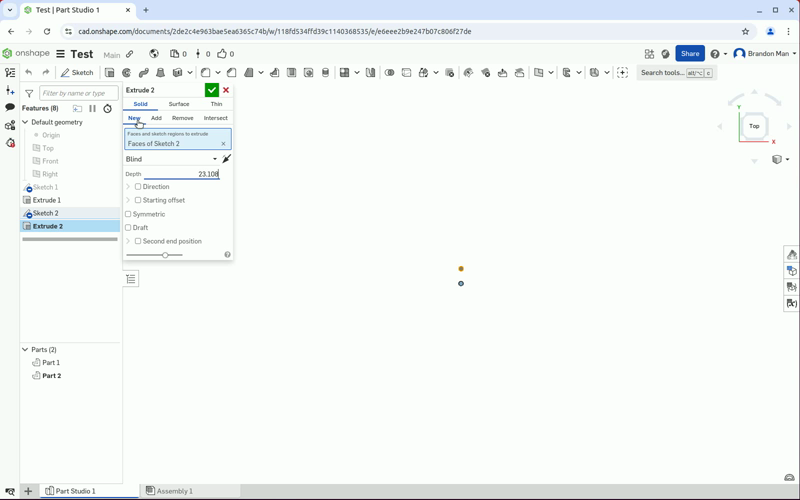
key(enter)
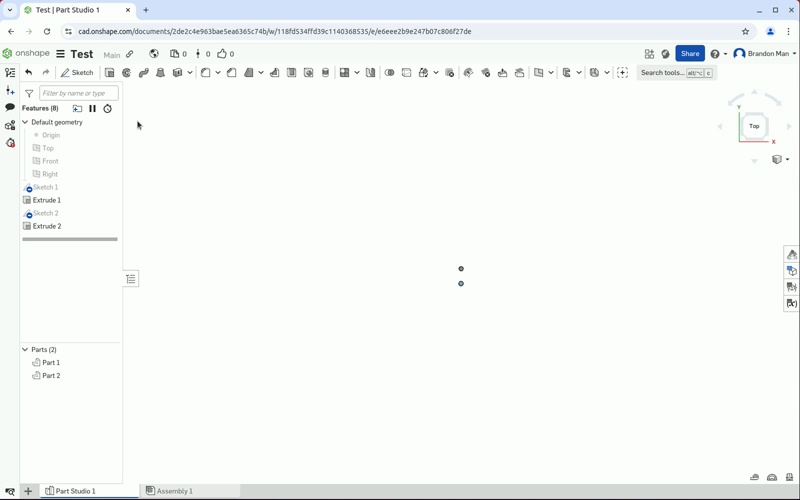
key(shift+h)
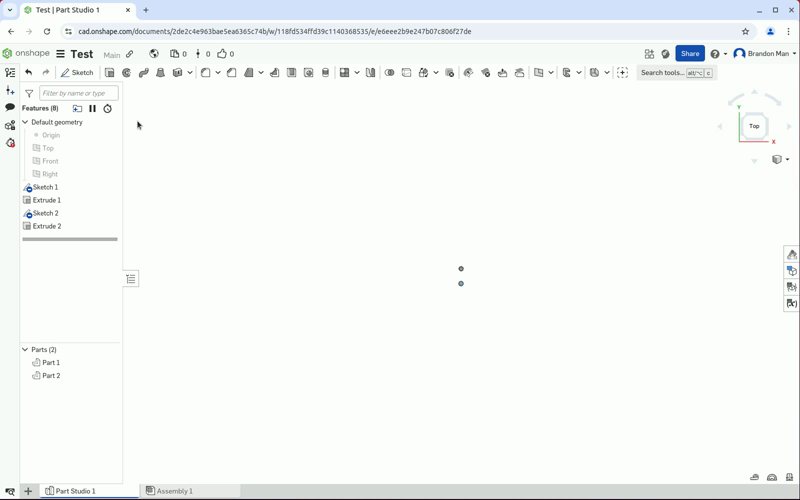
key(shift+h)
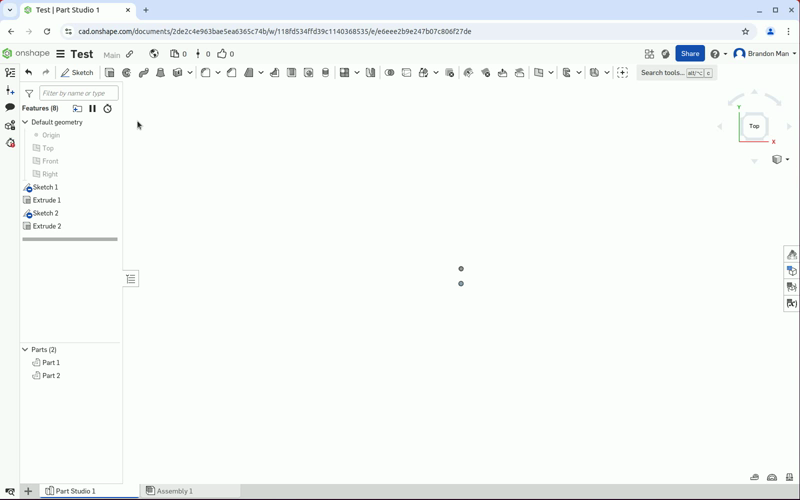
key(shift+7)
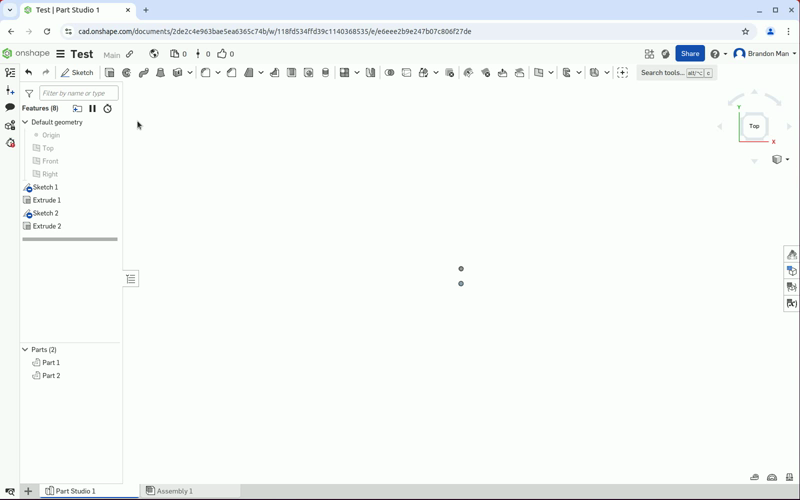
key(up, 3)
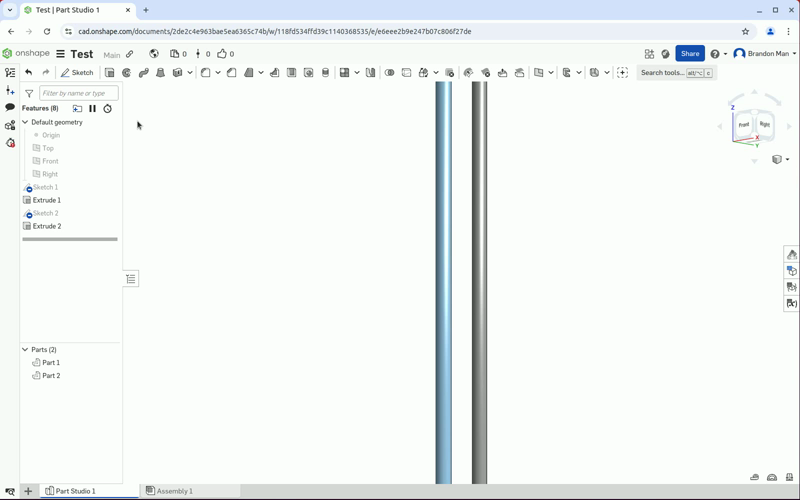
key(left, 3)
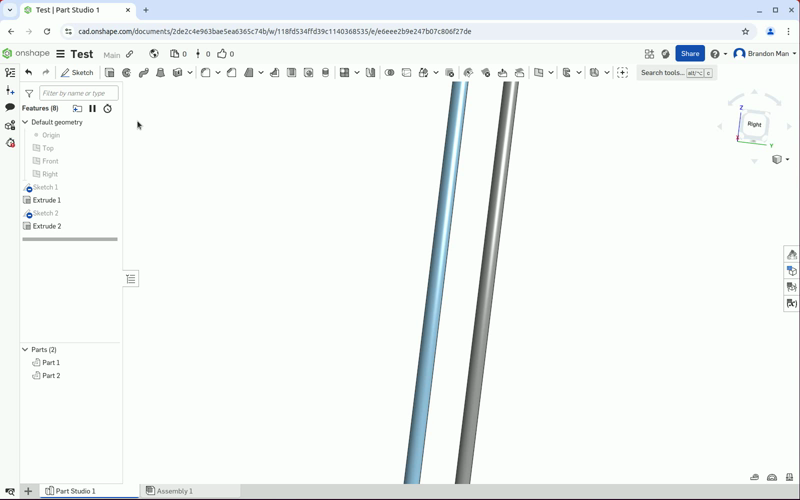
key(right, 3)
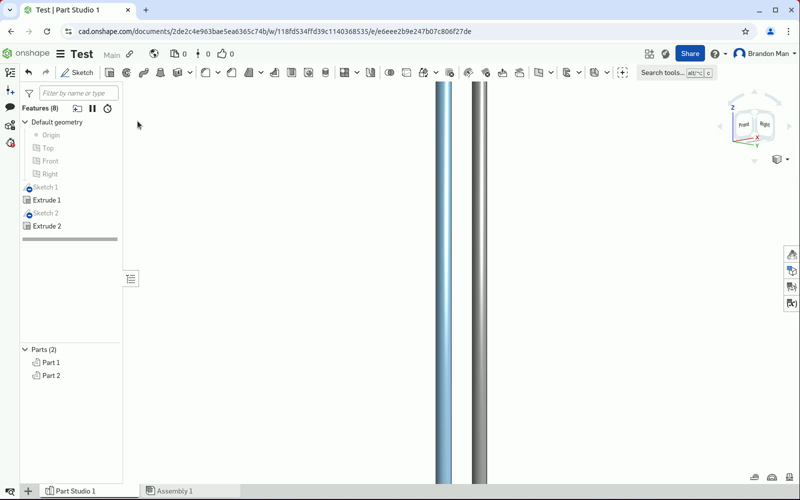
key(down, 3)
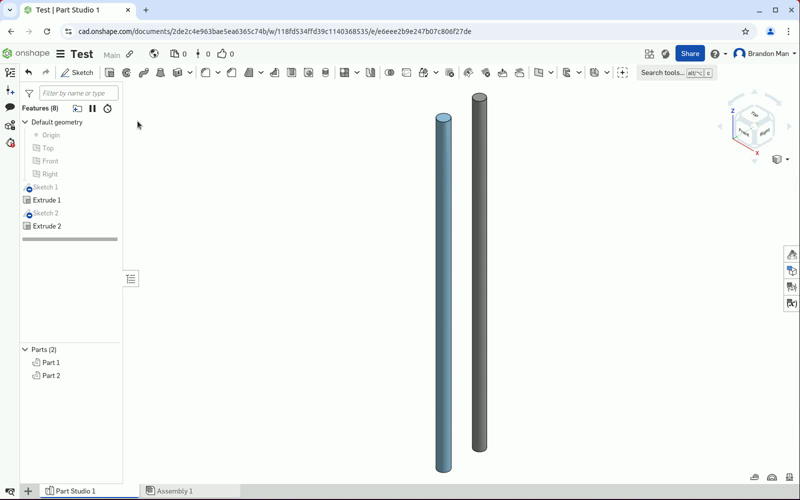
mouse_move(73, 189)
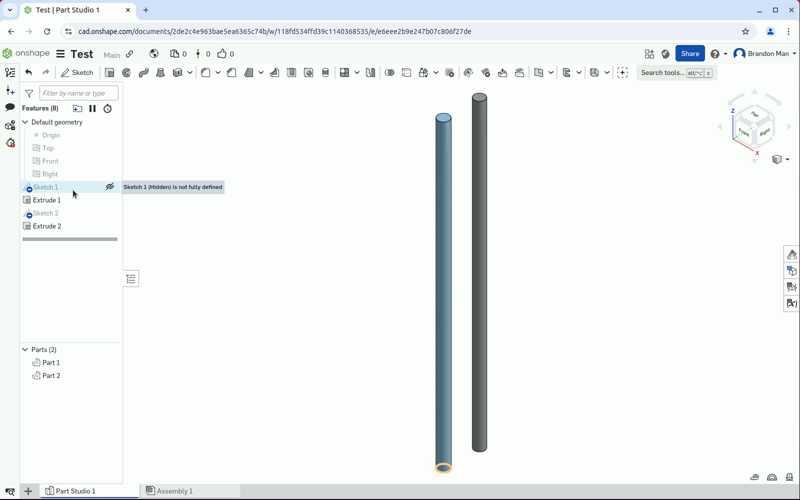
click(73, 189)